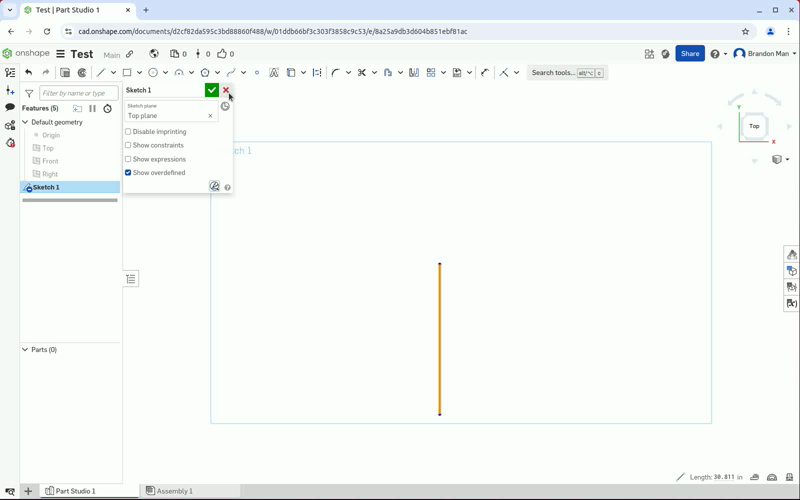
key(shift+h)
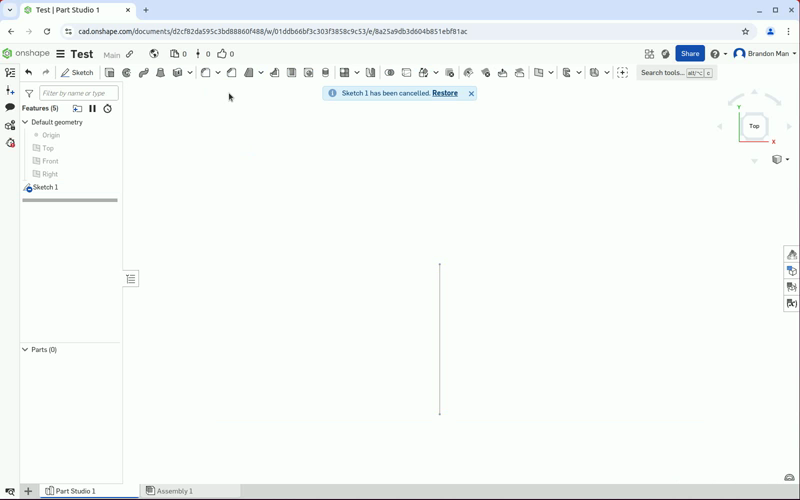
key(shift+s)
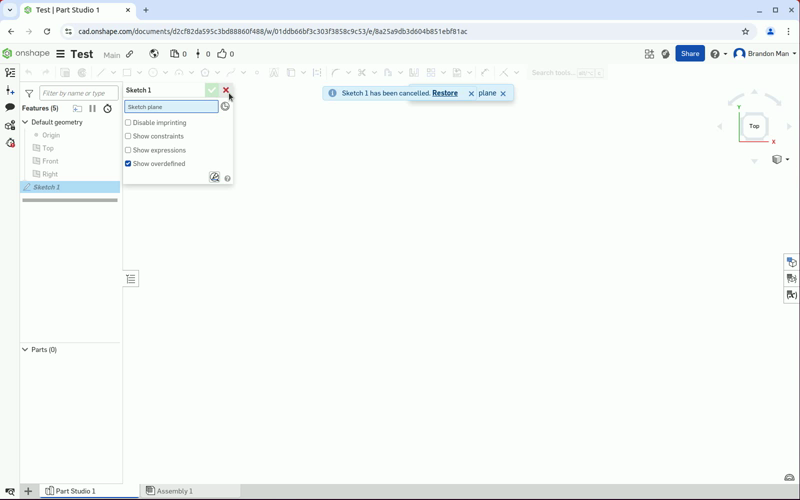
mouse_move(73, 150)
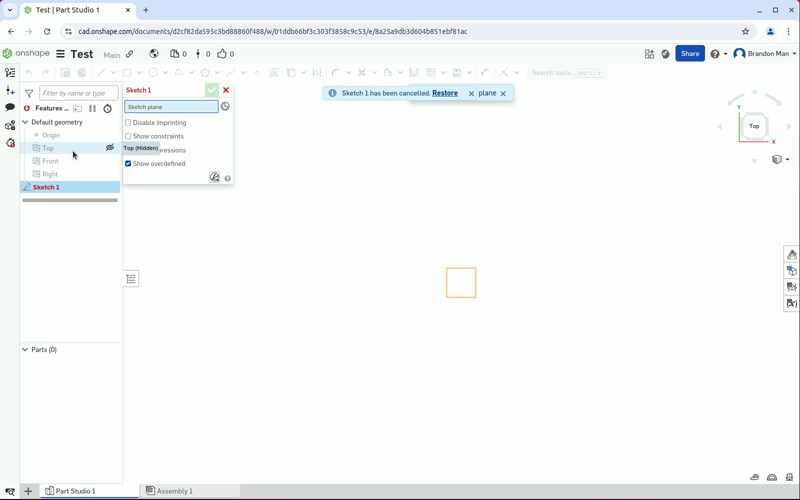
click(73, 150)
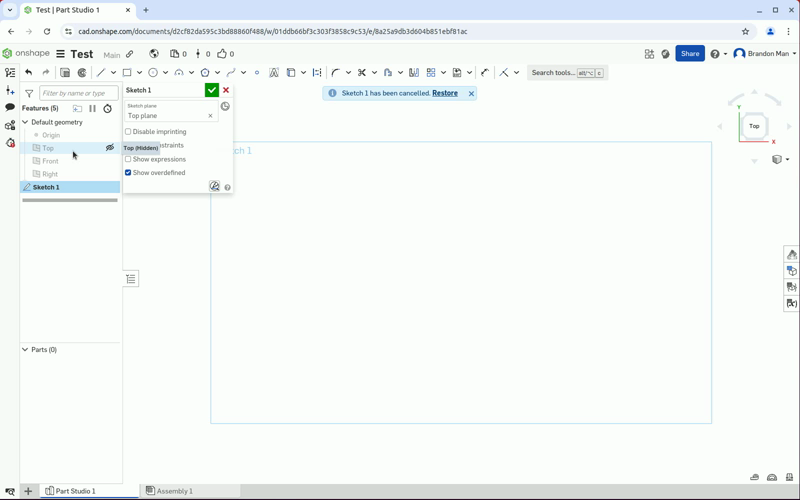
mouse_move(73, 352)
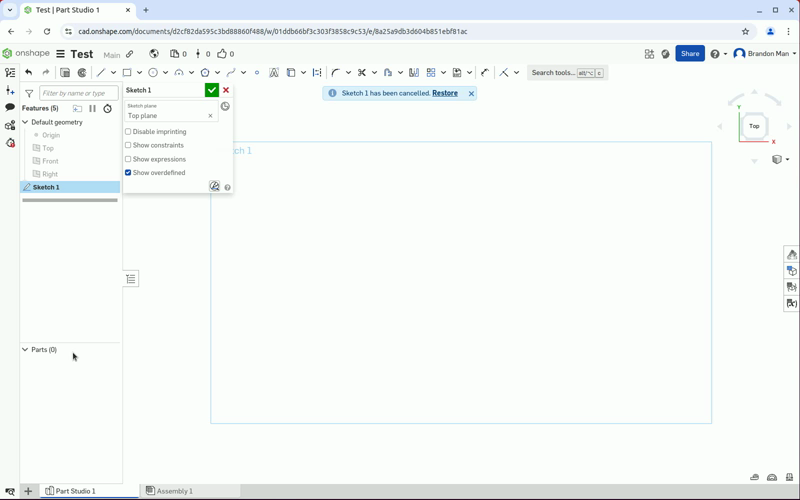
key(y)
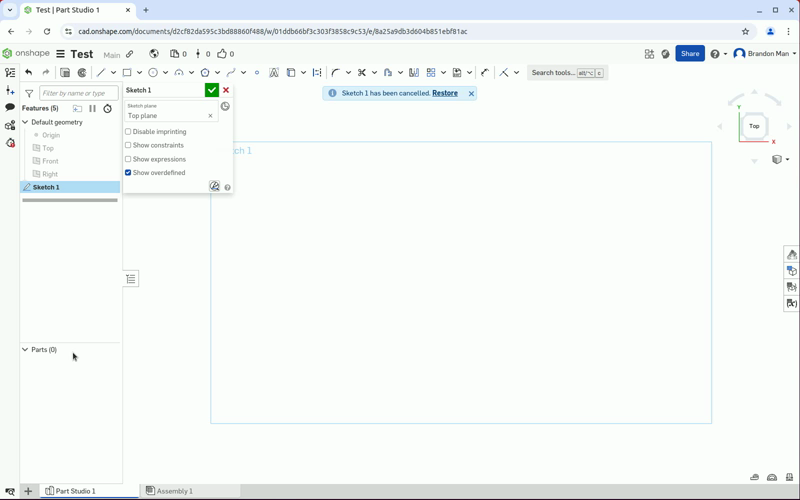
key(c)
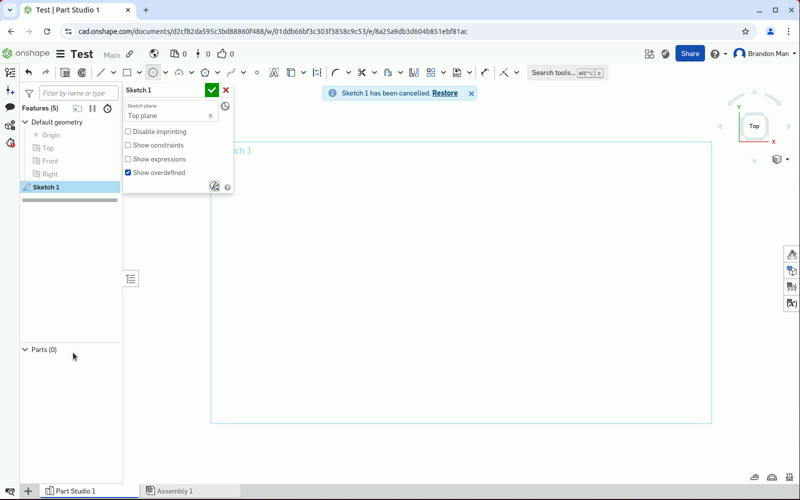
key_down(shift)
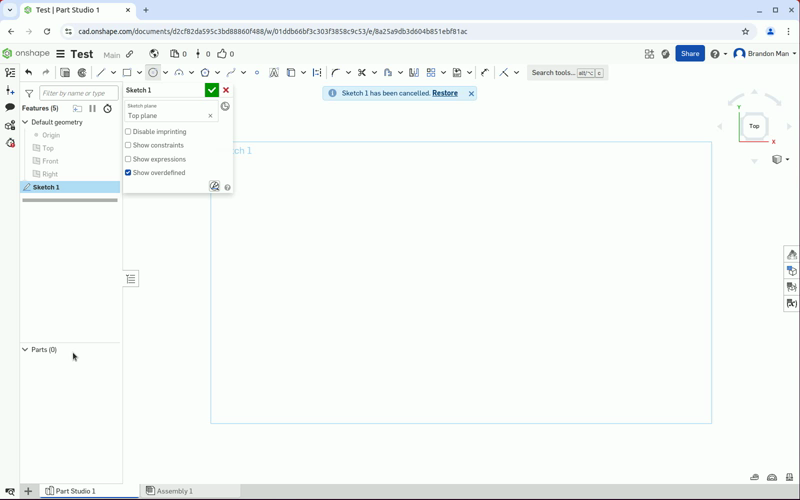
mouse_move(461, 282)
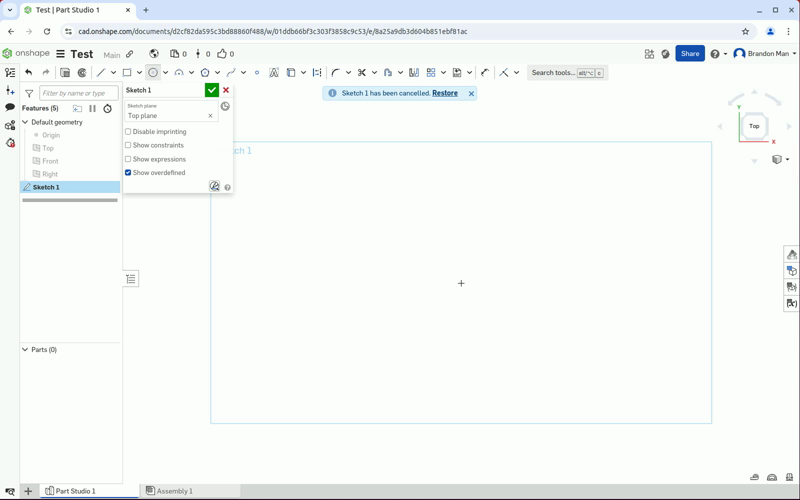
click(461, 282)
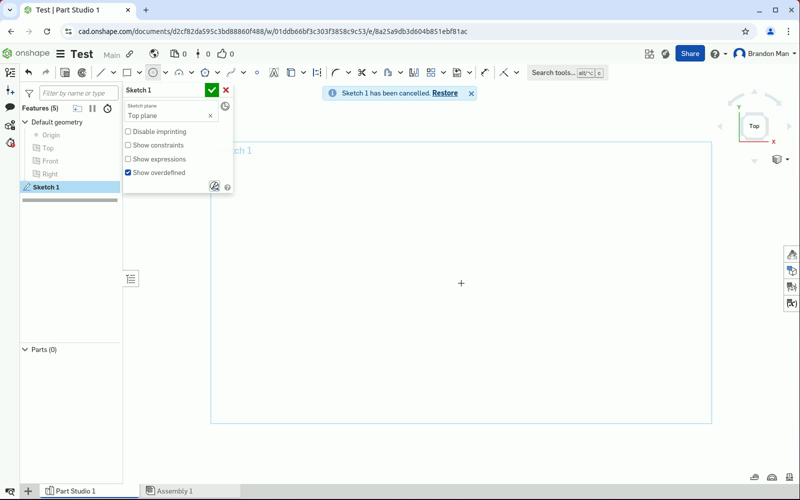
key_up(shift)
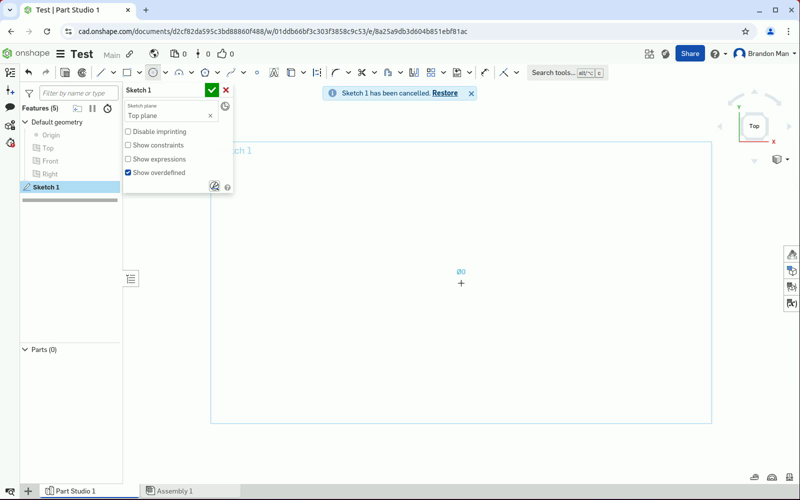
mouse_move(463, 282)
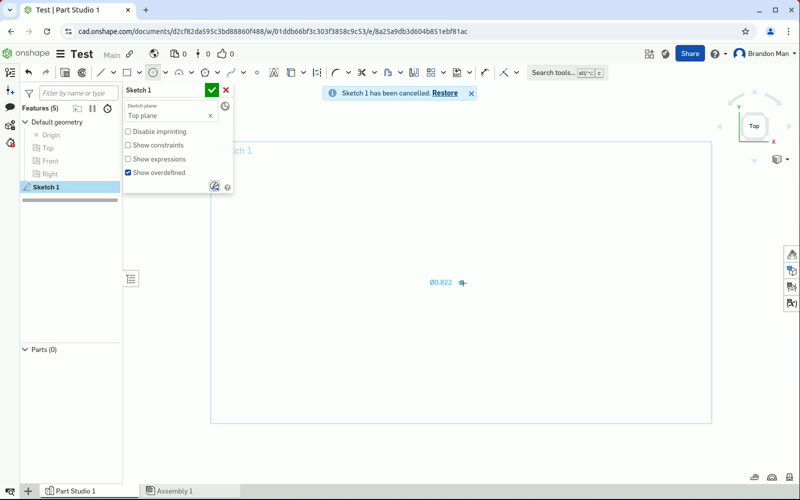
scroll(6)
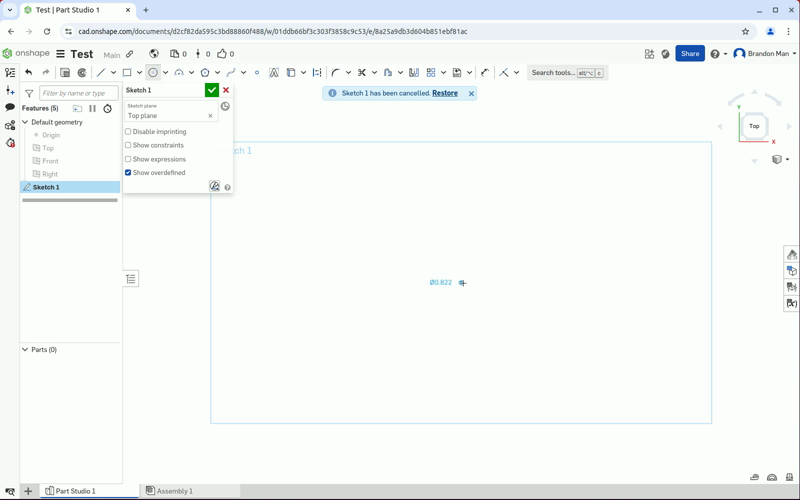
scroll(6)
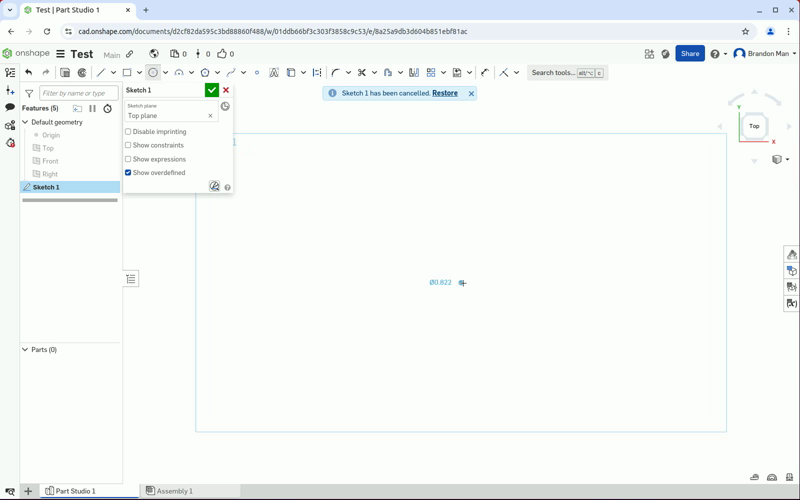
scroll(6)
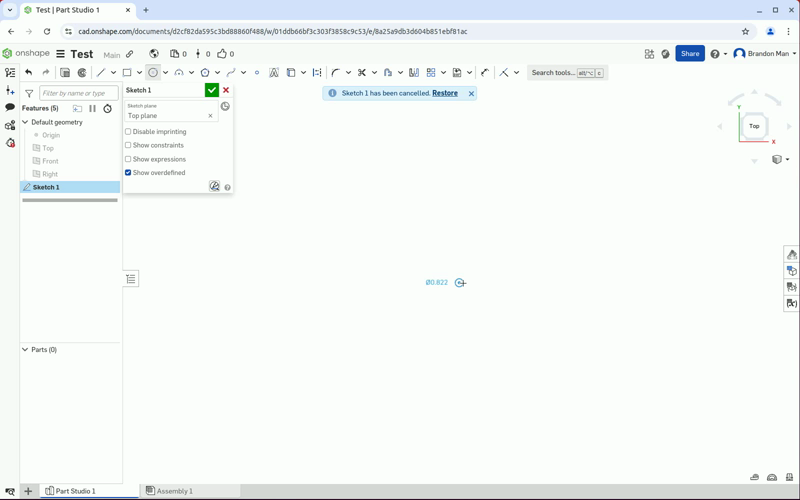
scroll(6)
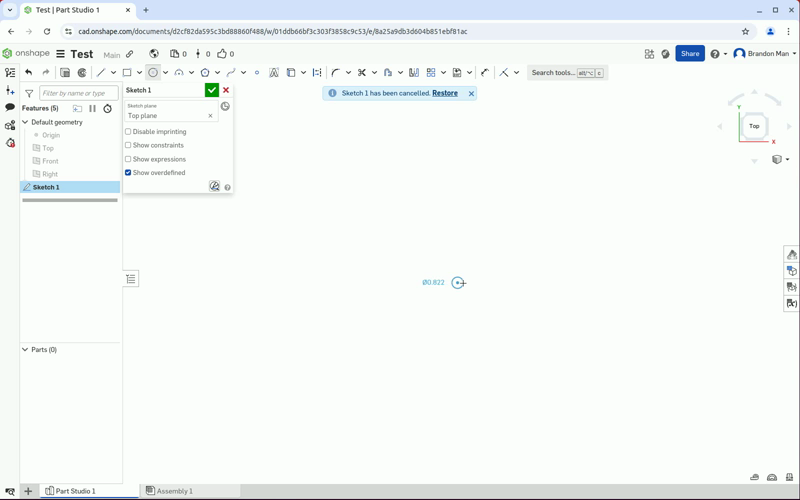
scroll(6)
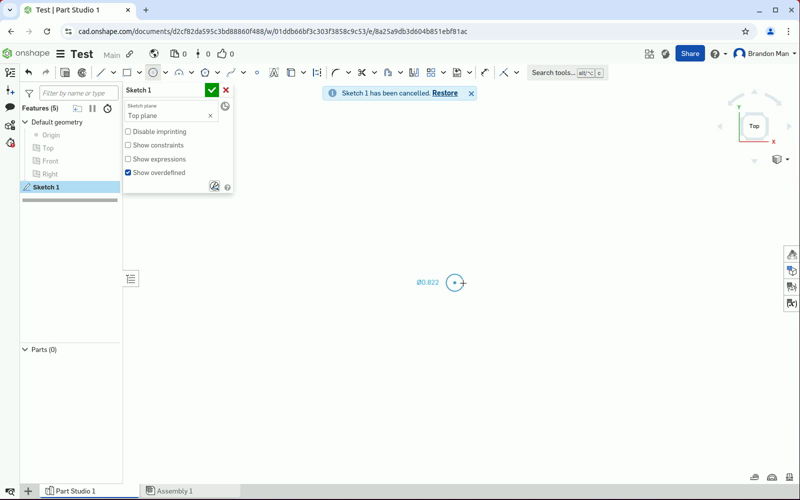
scroll(6)
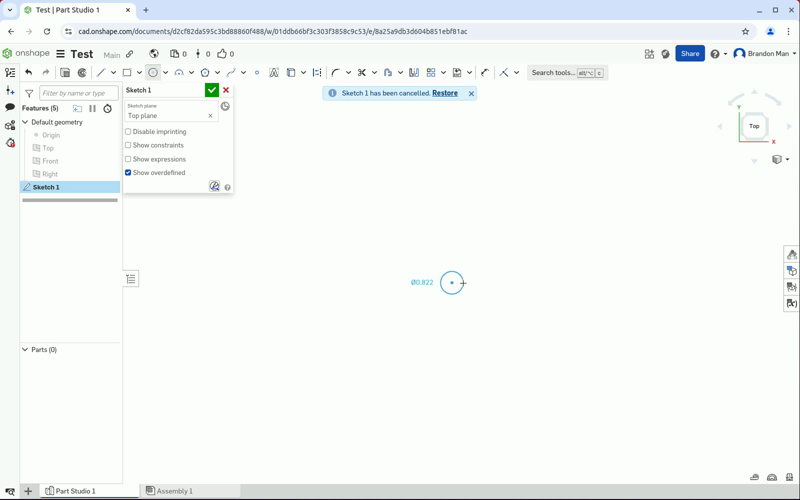
scroll(6)
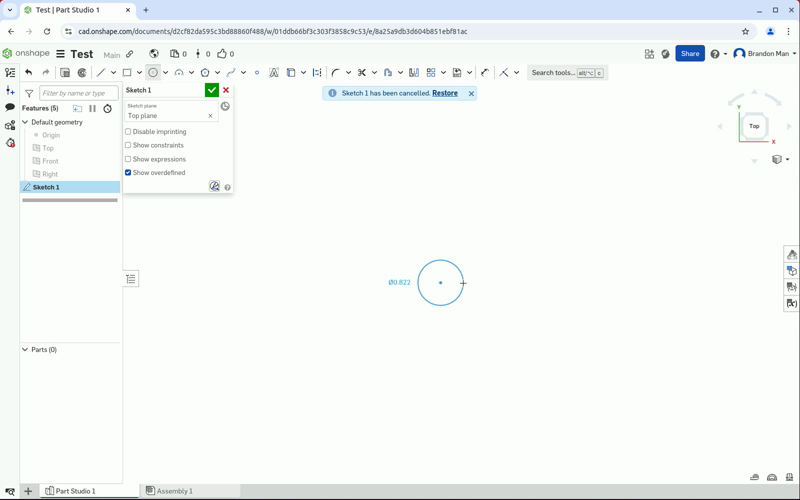
click(463, 282)
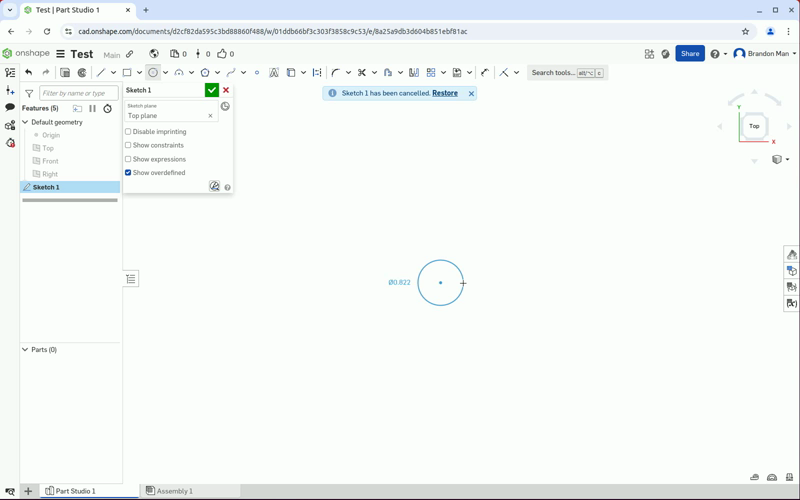
scroll(-6)
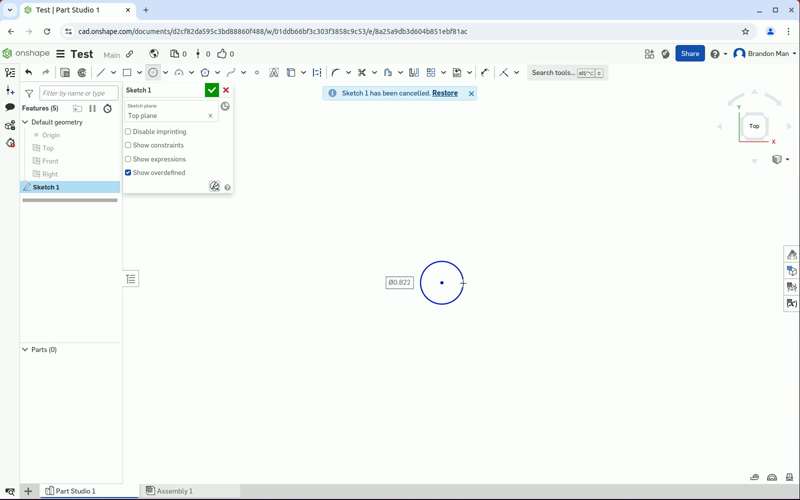
scroll(-6)
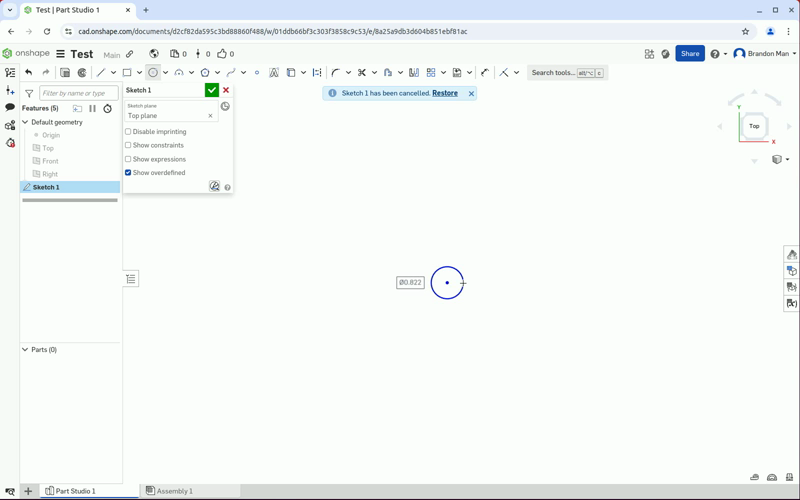
scroll(-6)
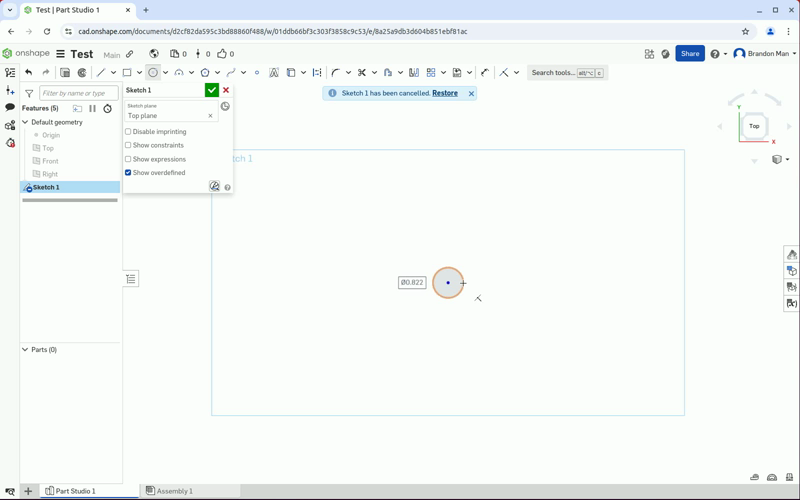
scroll(-6)
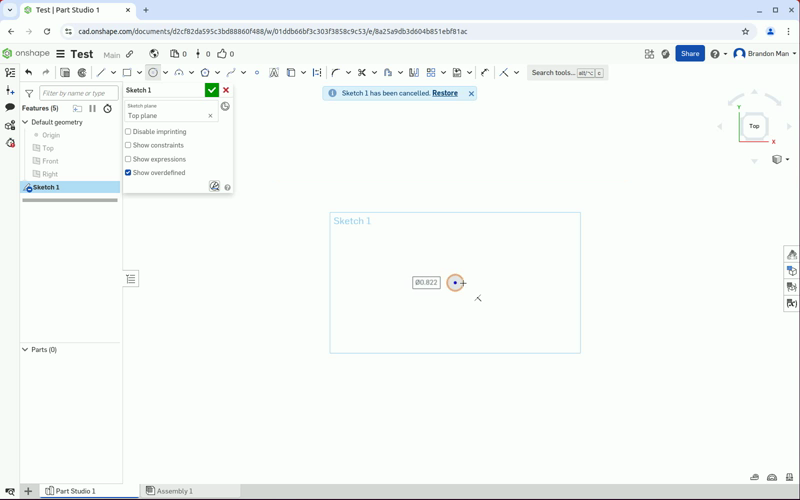
scroll(-6)
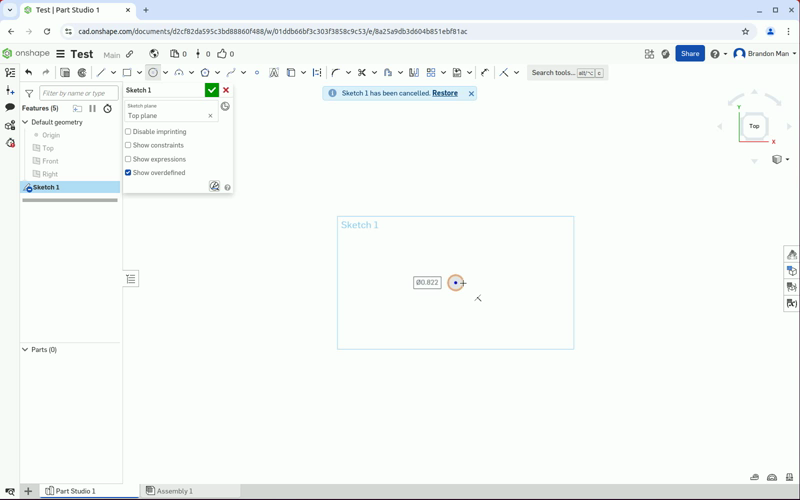
scroll(-6)
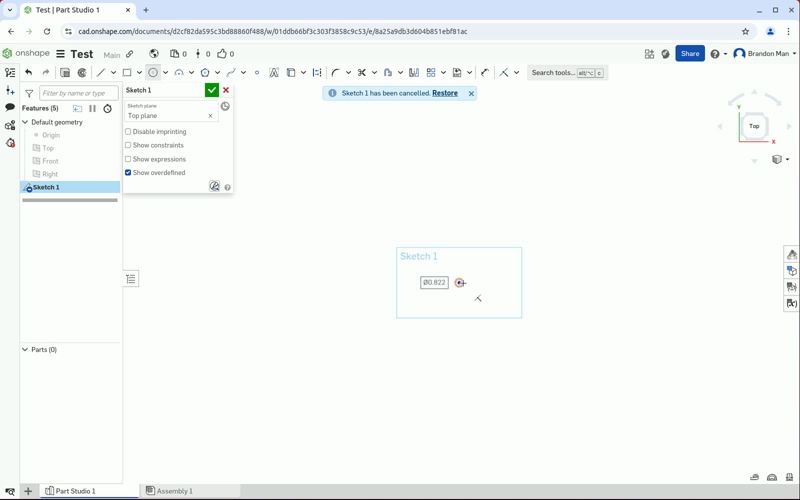
scroll(-6)
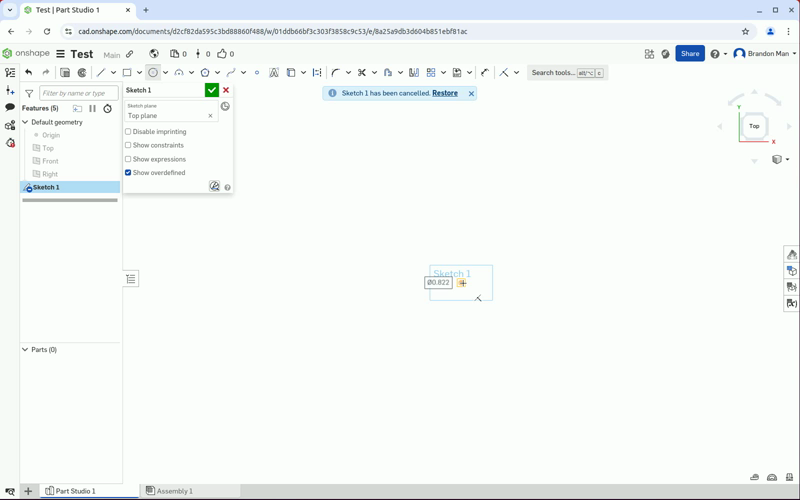
key(esc)
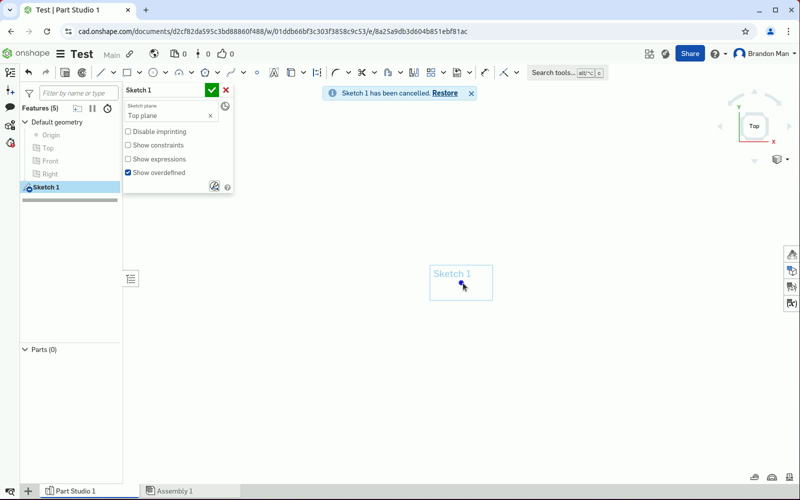
mouse_move(462, 281)
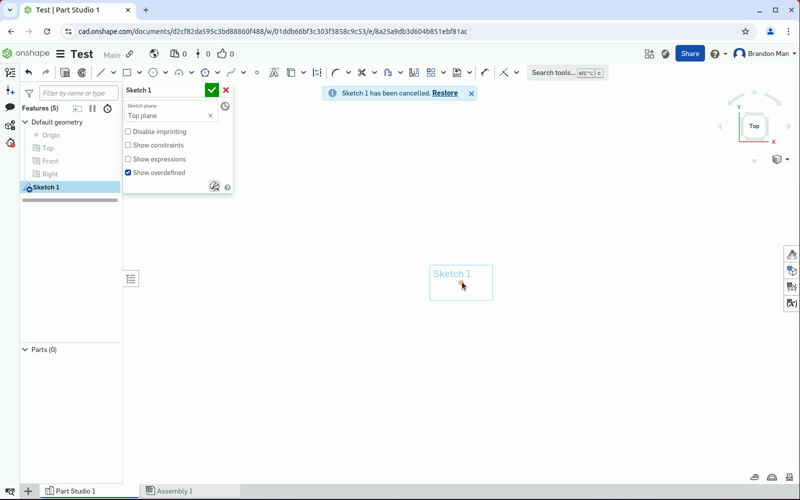
scroll(6)
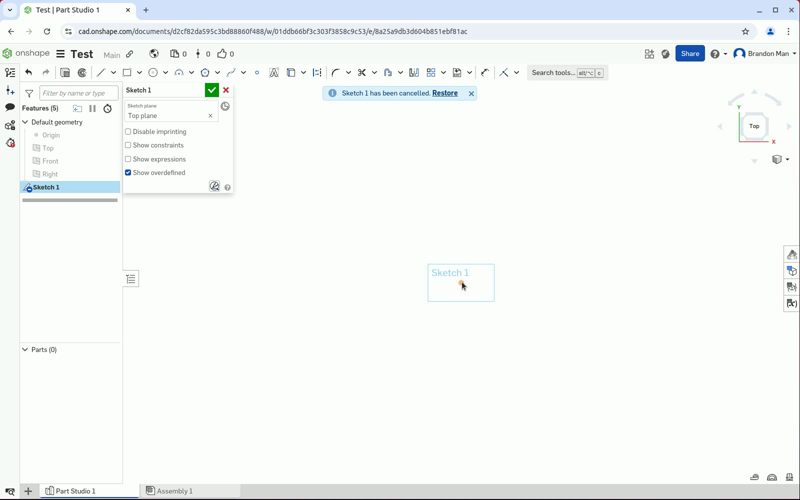
scroll(6)
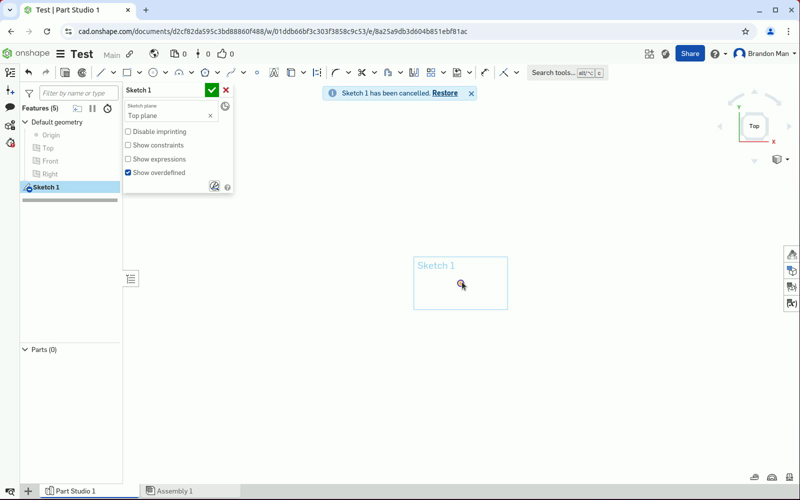
scroll(6)
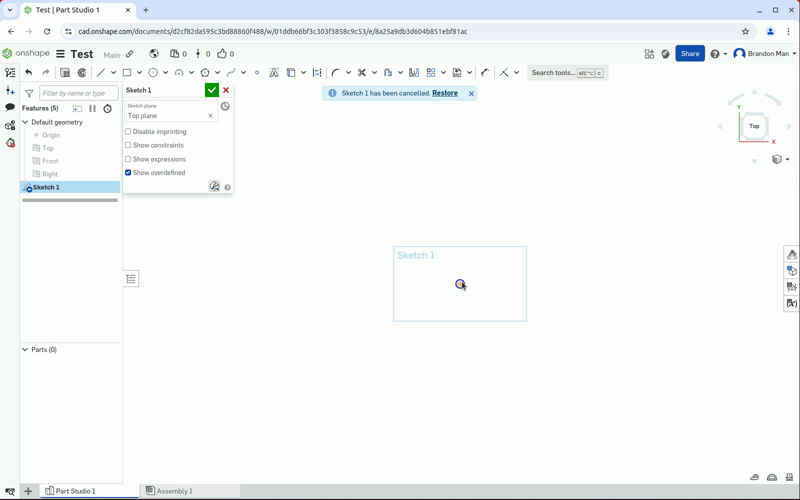
scroll(6)
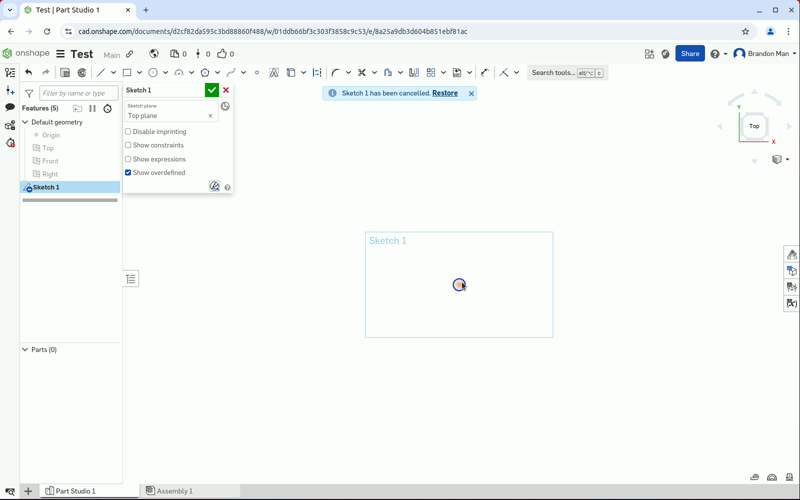
scroll(6)
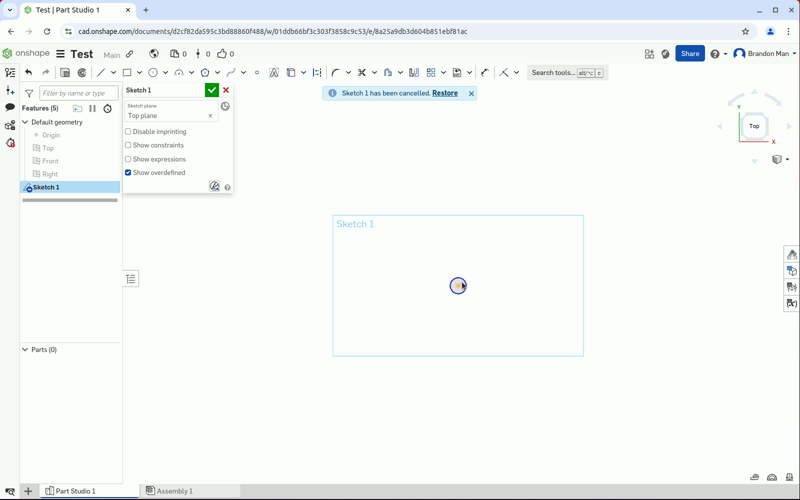
scroll(6)
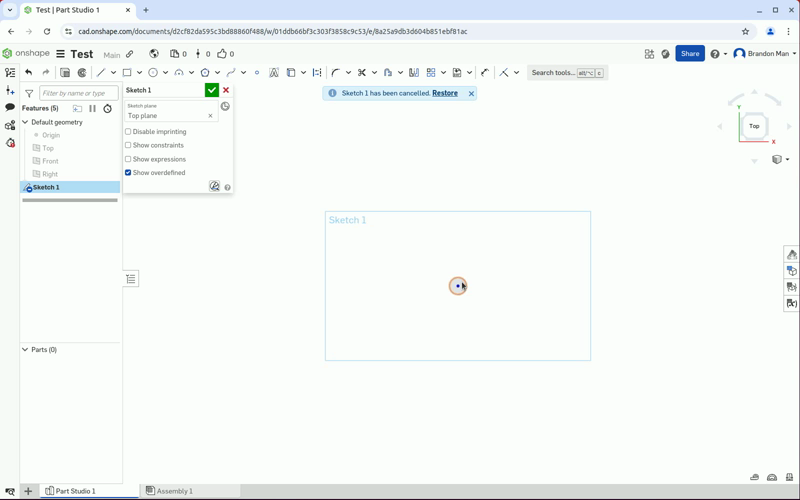
scroll(6)
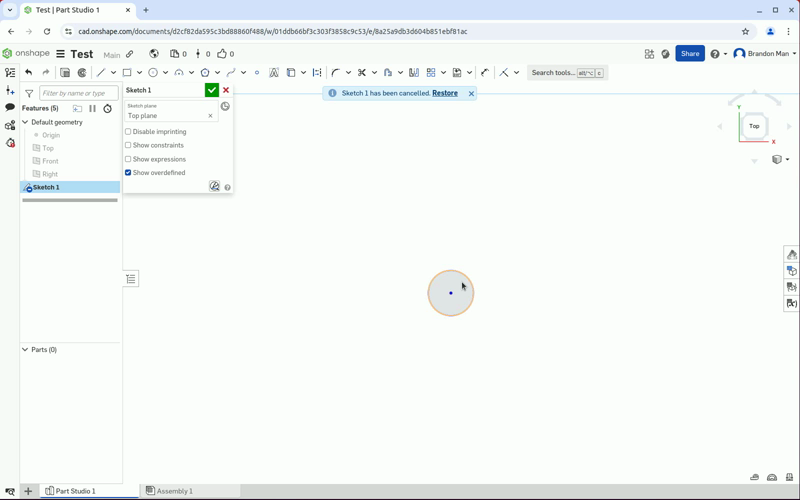
click(462, 281)
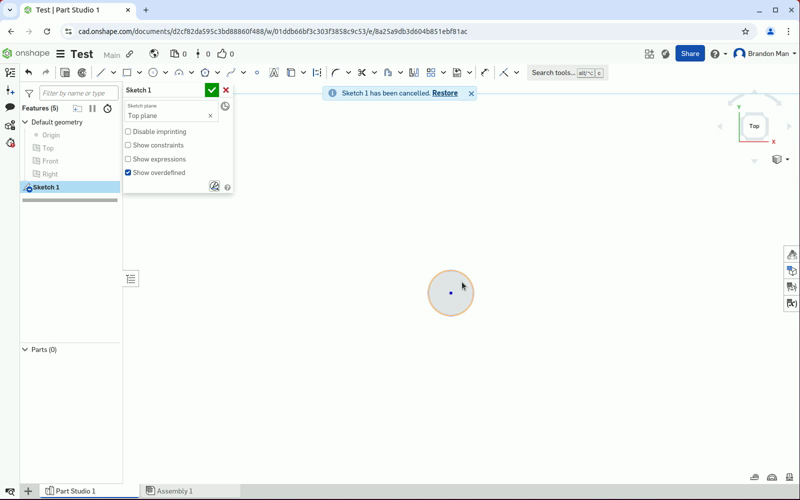
scroll(-6)
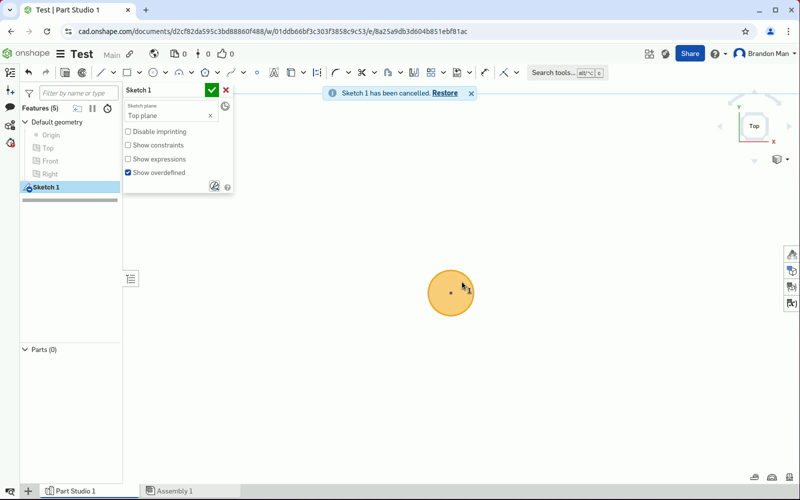
scroll(-6)
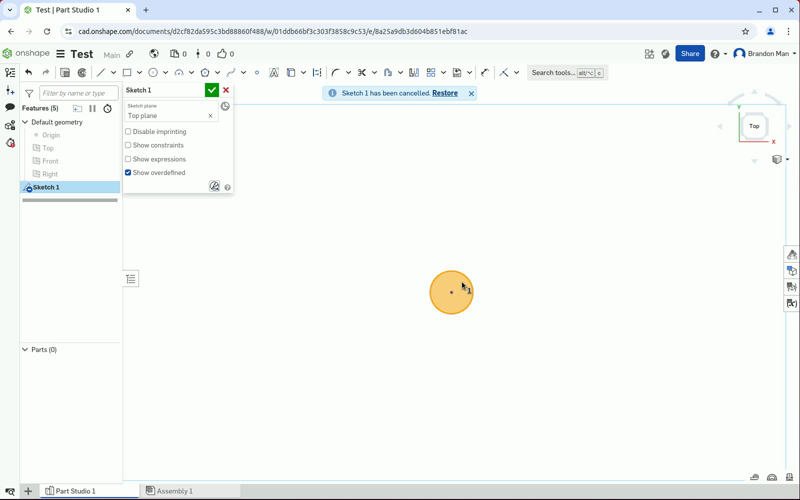
scroll(-6)
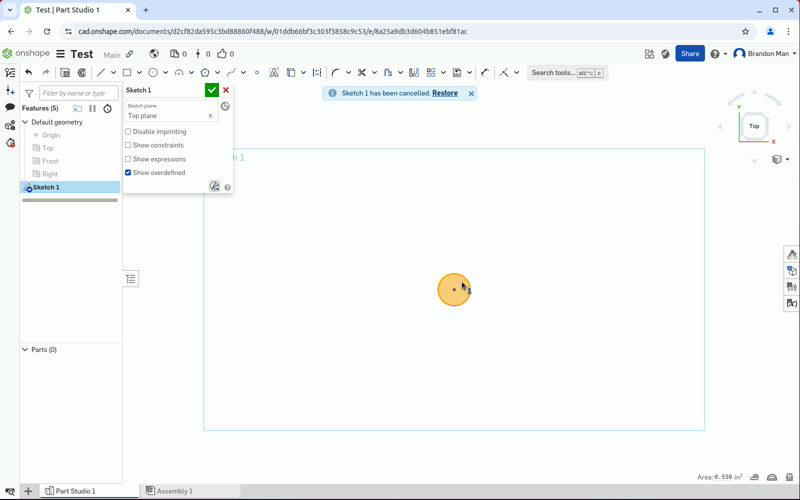
scroll(-6)
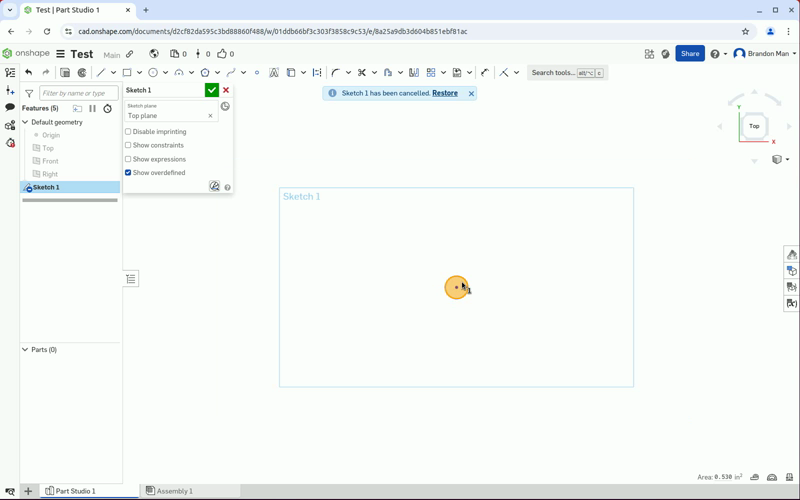
scroll(-6)
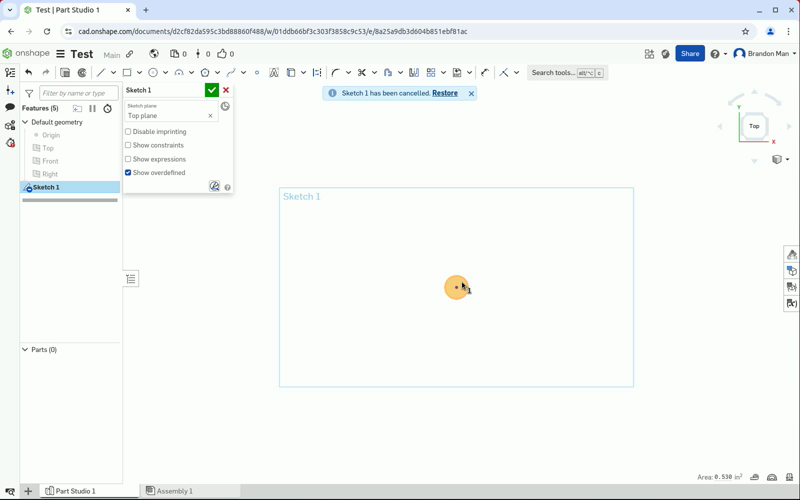
scroll(-6)
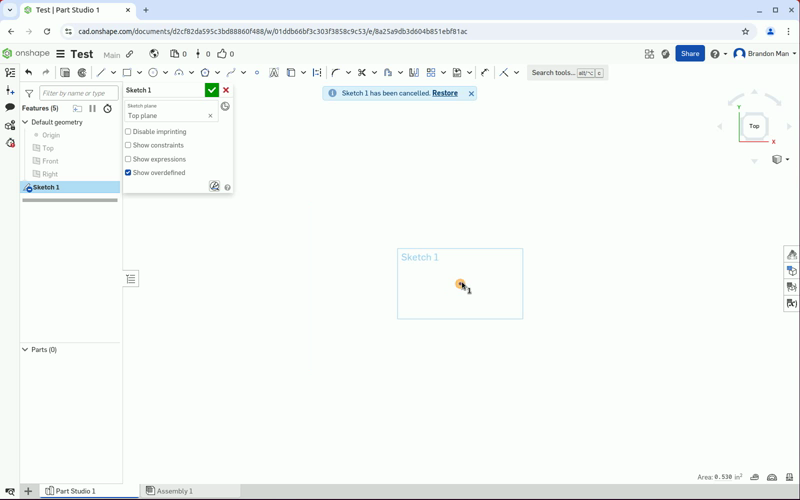
scroll(-6)
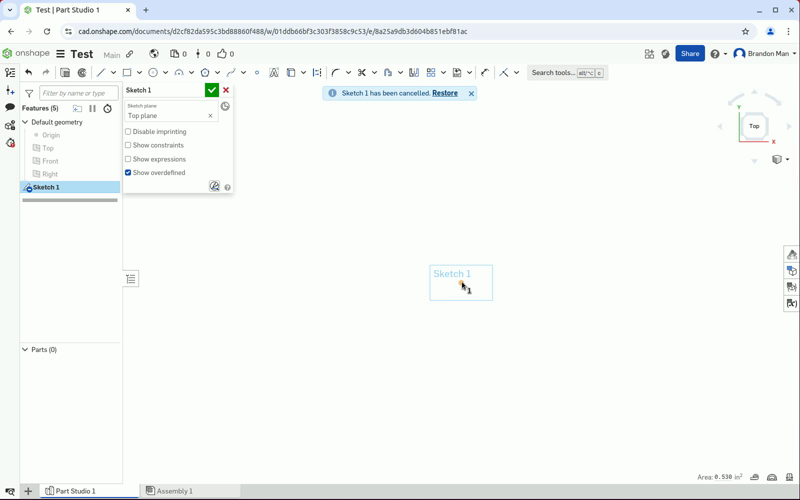
mouse_move(73, 352)
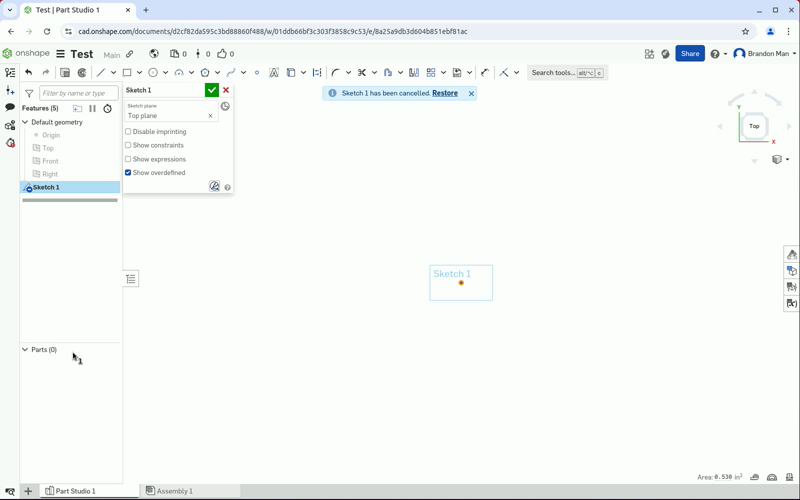
key(shift+y)
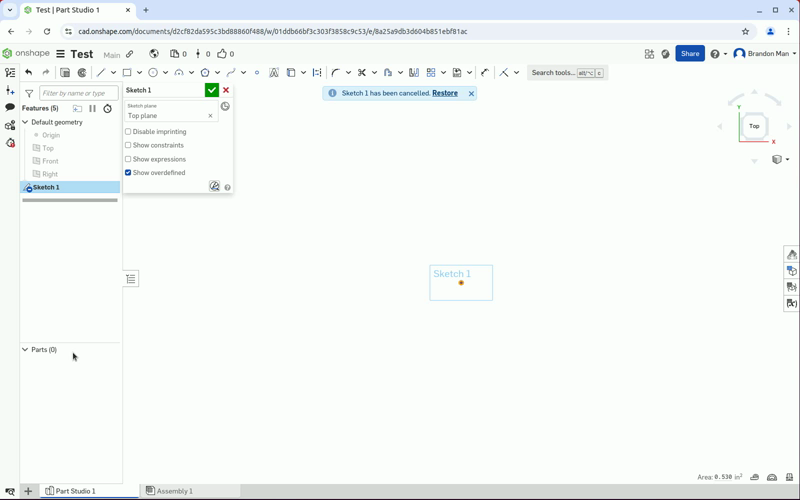
key(shift+e)
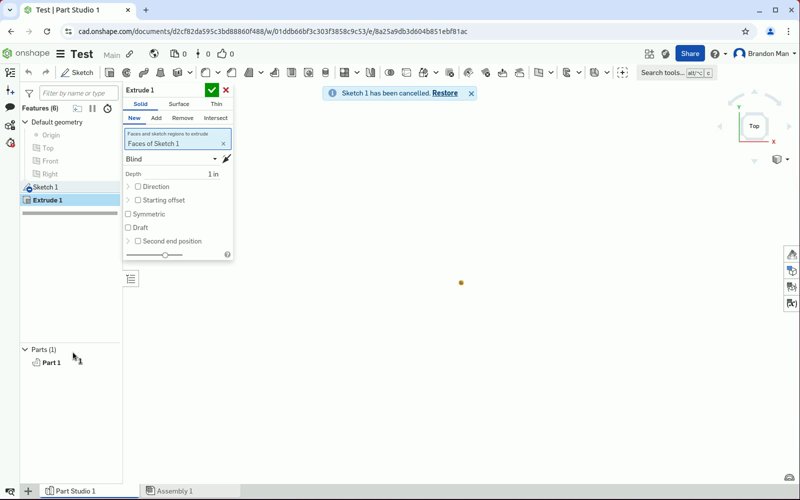
mouse_move(143, 106)
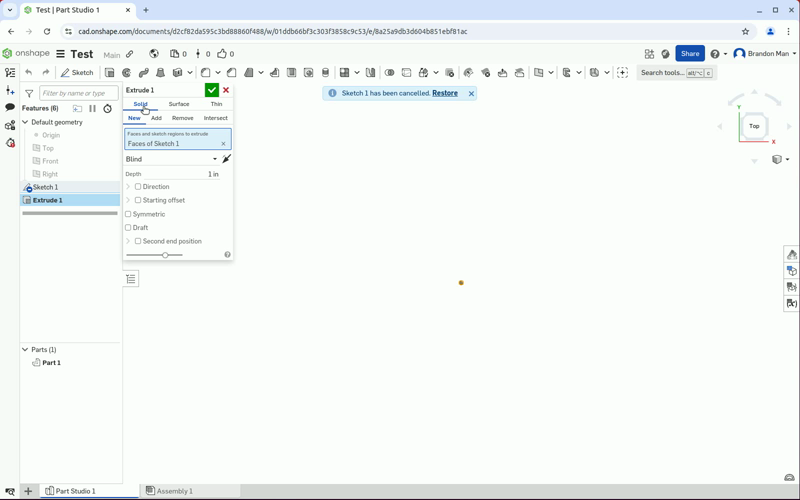
click(143, 106)
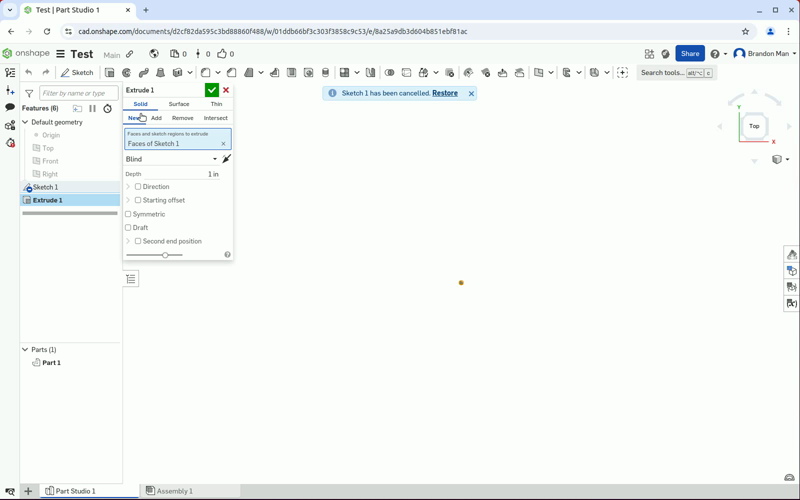
mouse_move(137, 120)
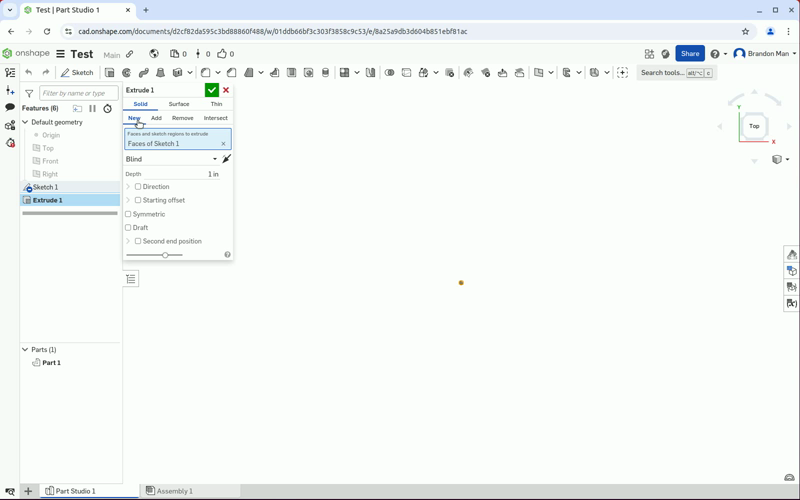
click(137, 120)
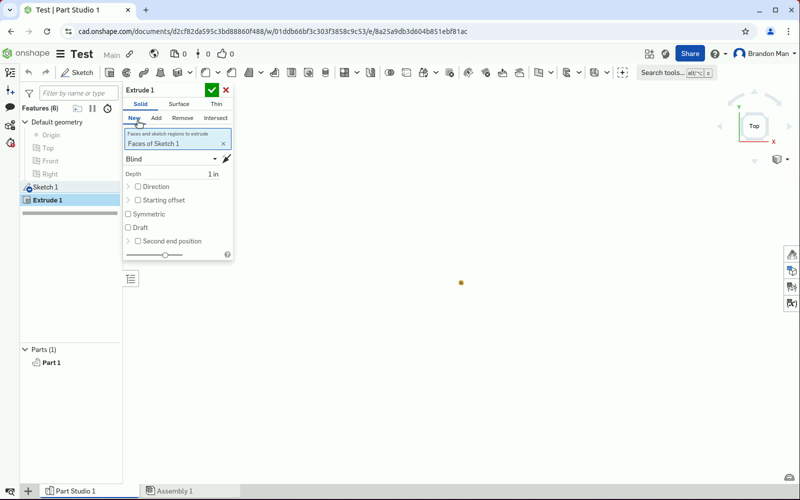
key(tab, 4)
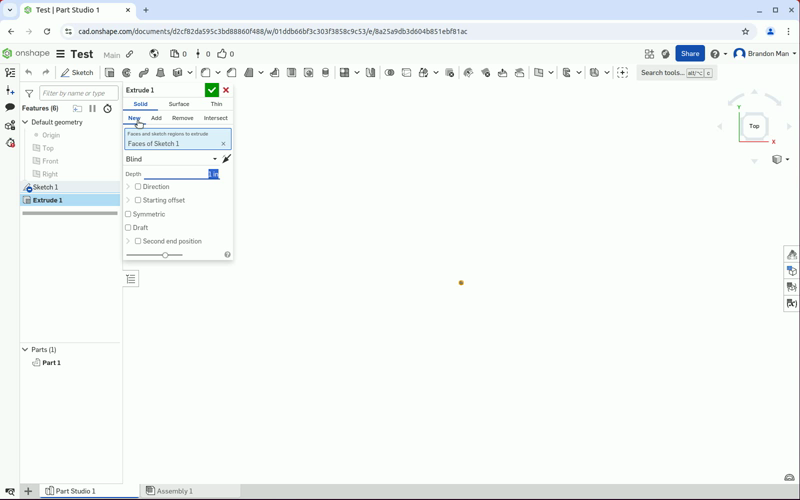
text(23.108)
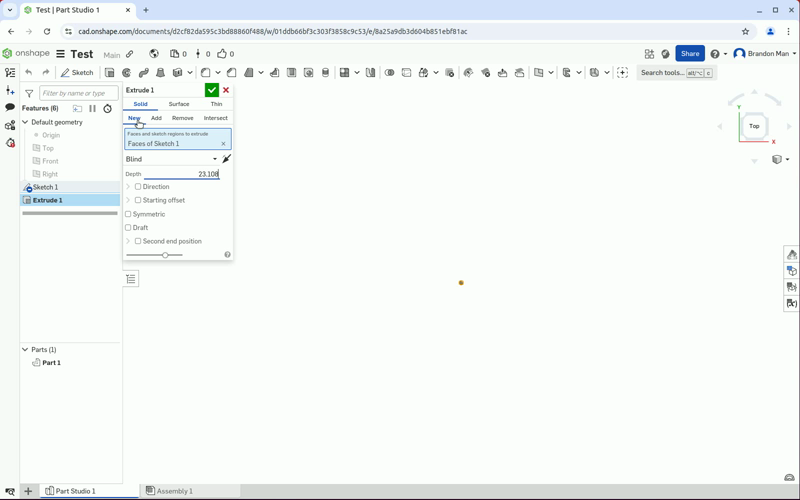
key(enter)
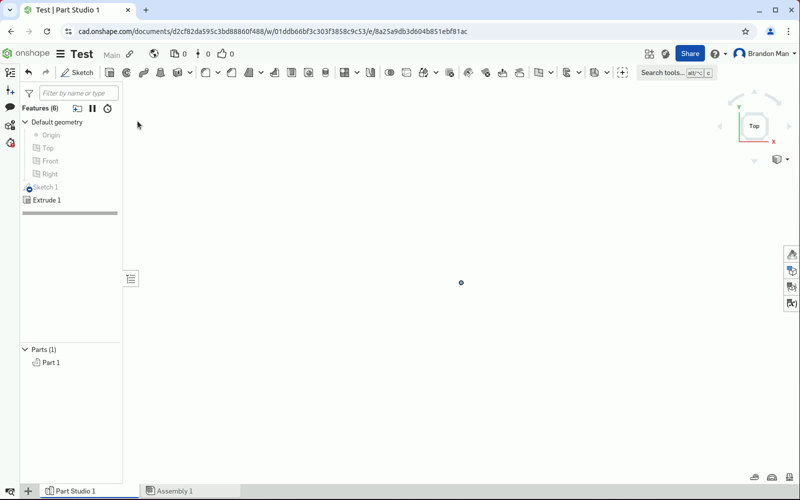
key(shift+h)
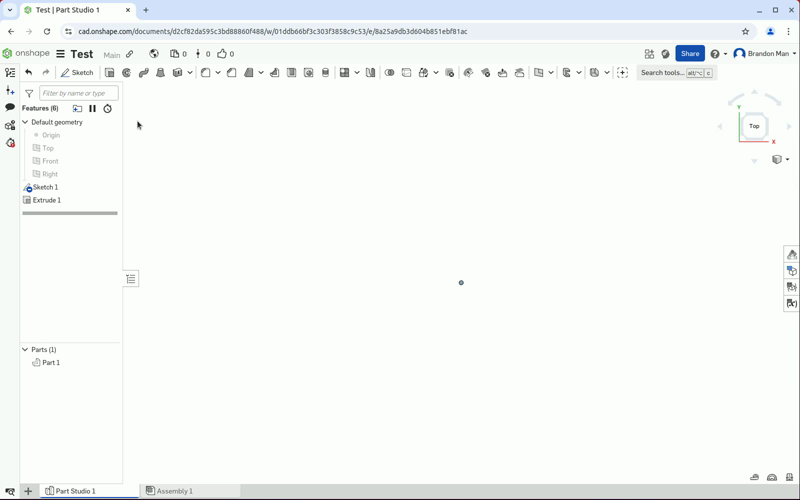
key(shift+h)
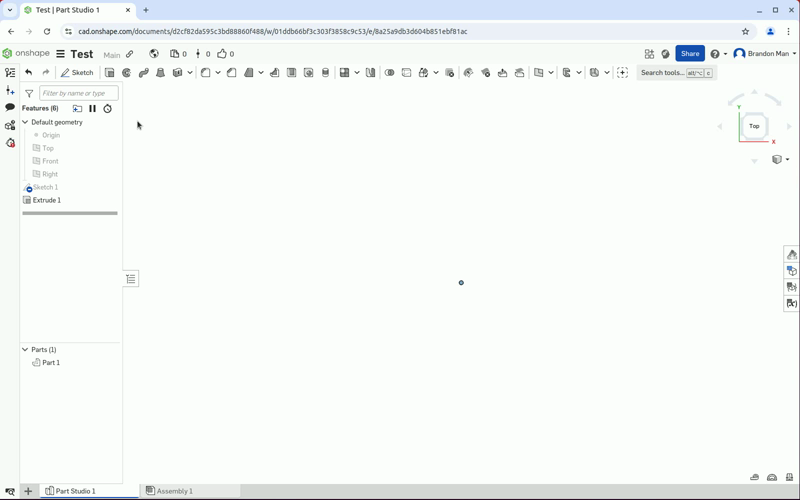
mouse_move(73, 189)
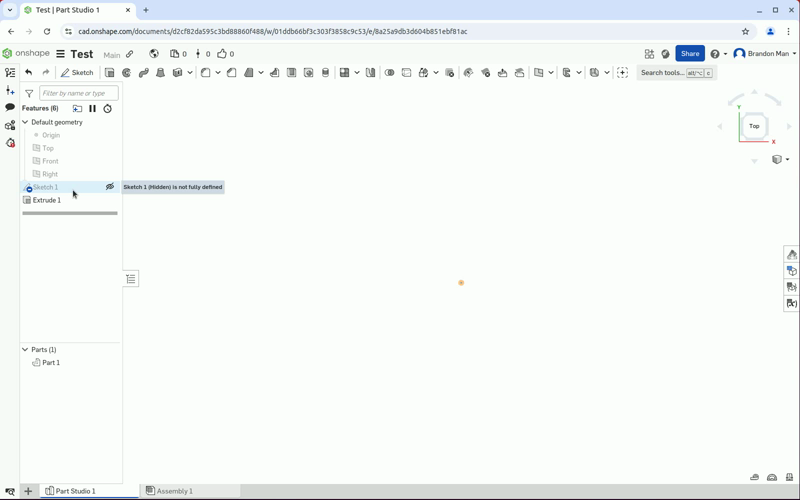
click(73, 189)
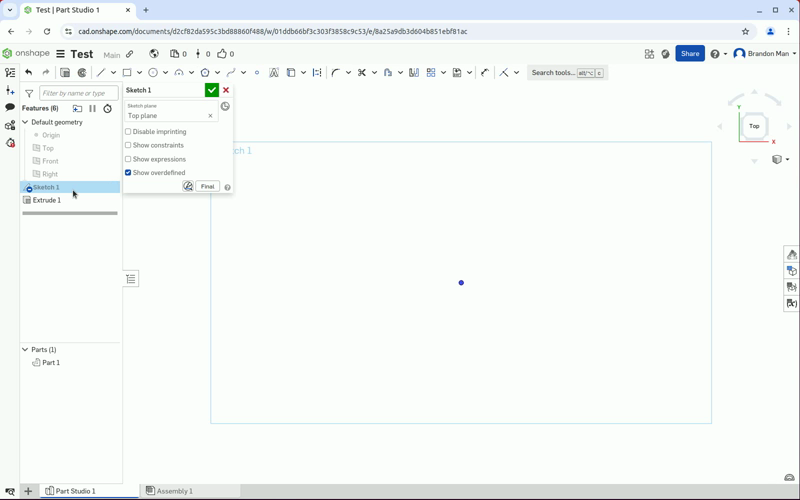
mouse_move(229, 92)
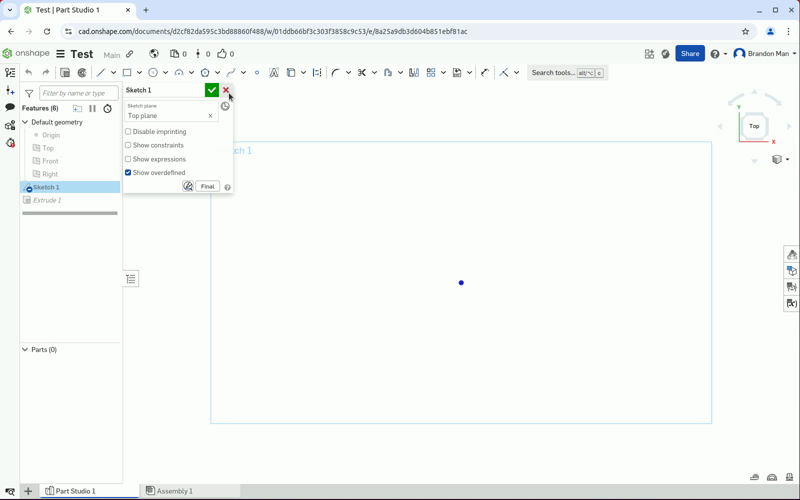
click(229, 92)
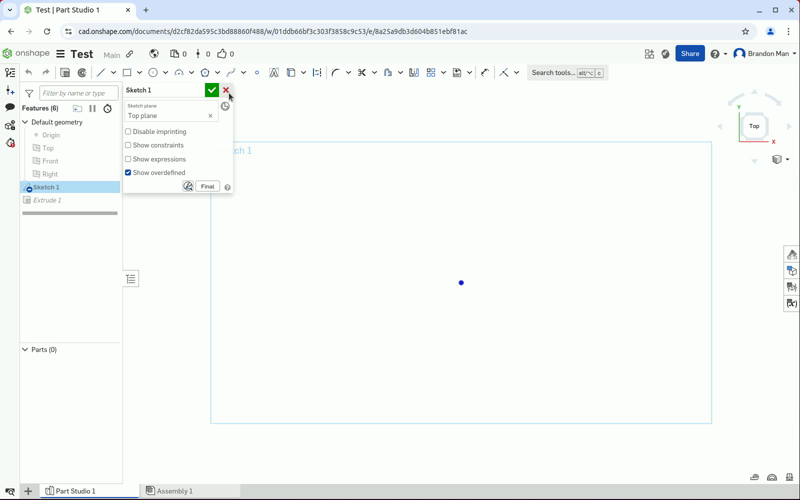
key(shift+s)
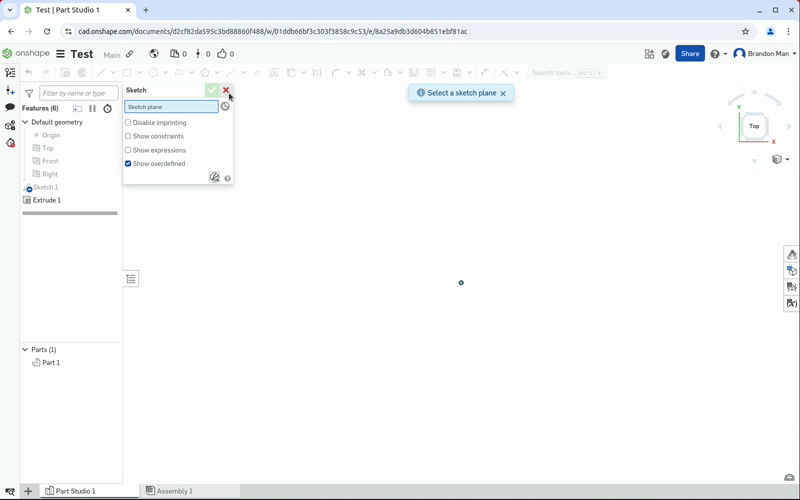
mouse_move(73, 150)
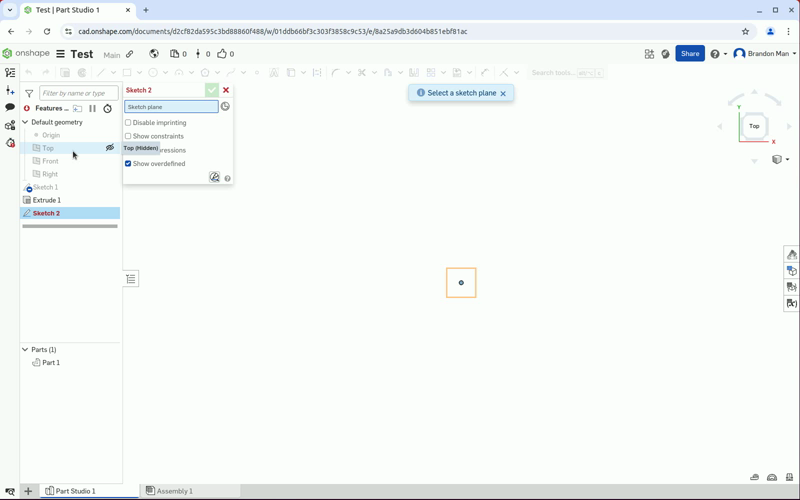
click(73, 150)
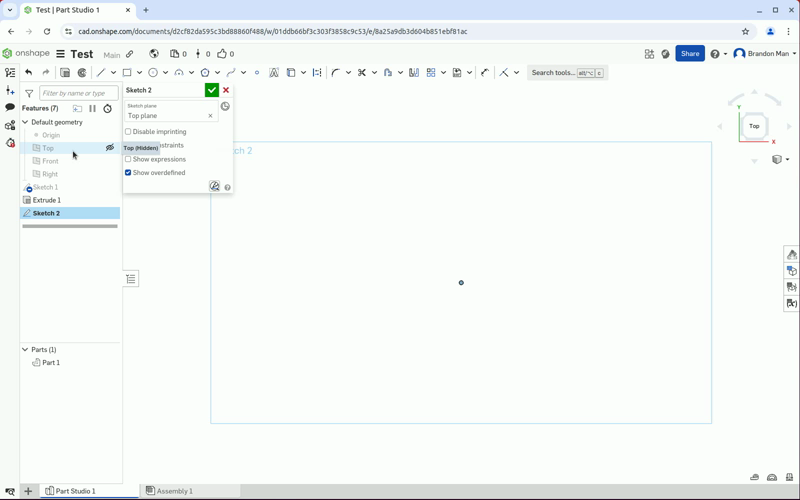
mouse_move(73, 352)
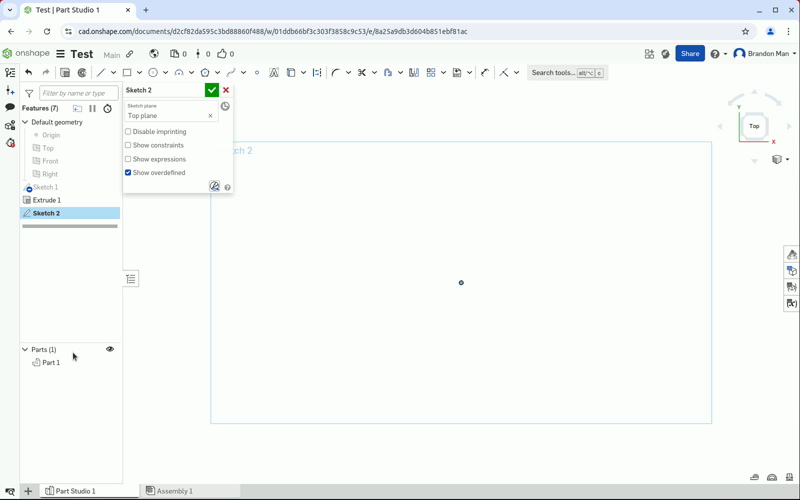
key(y)
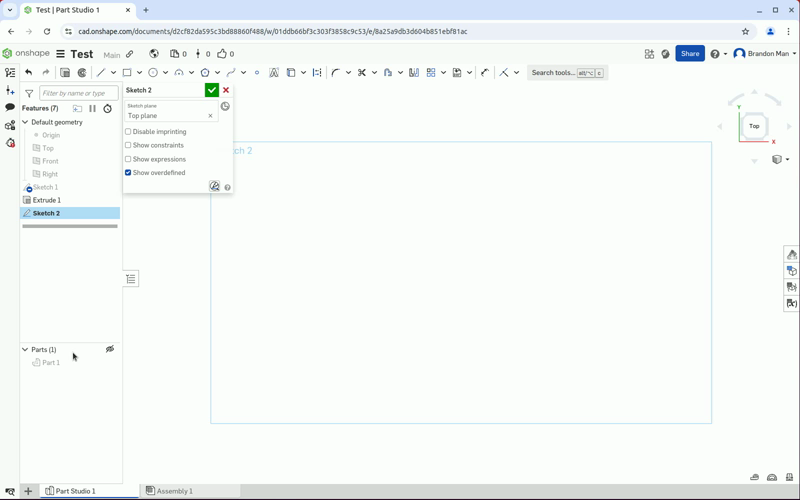
key(c)
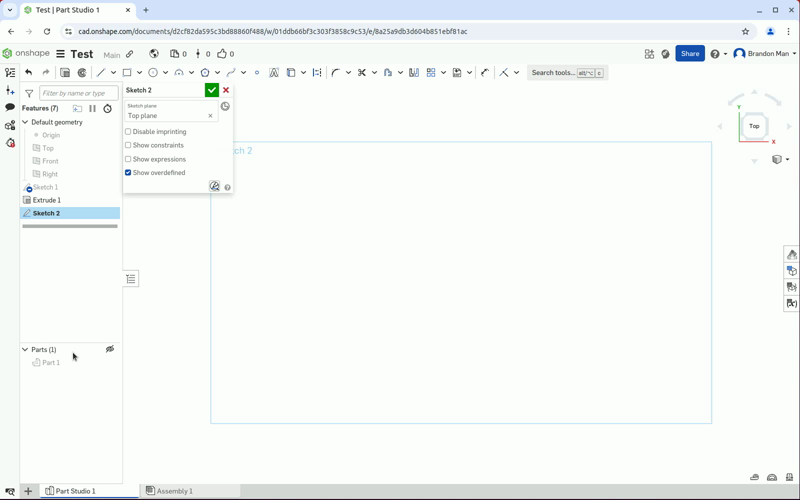
key_down(shift)
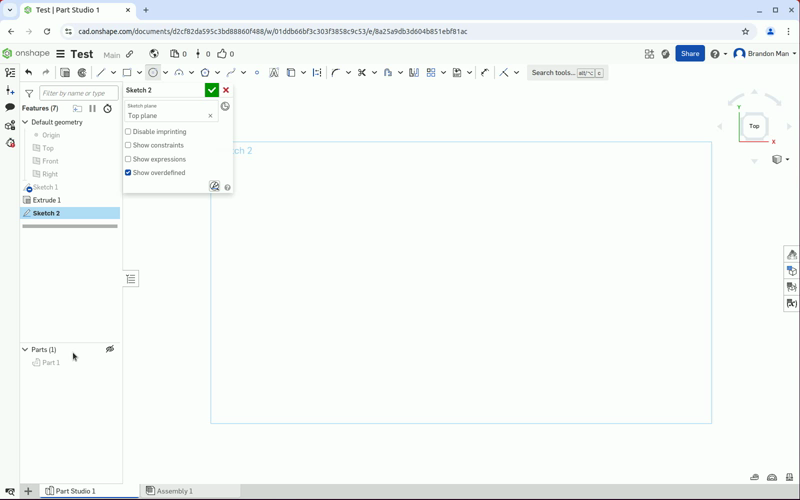
mouse_move(461, 282)
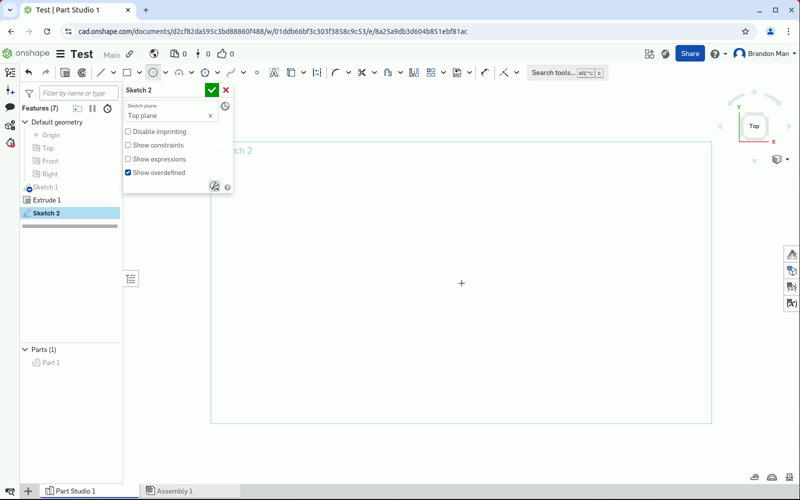
click(461, 282)
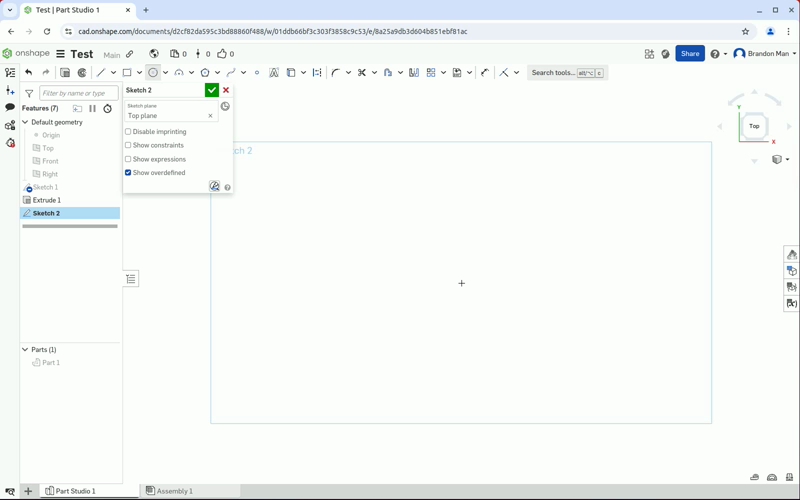
key_up(shift)
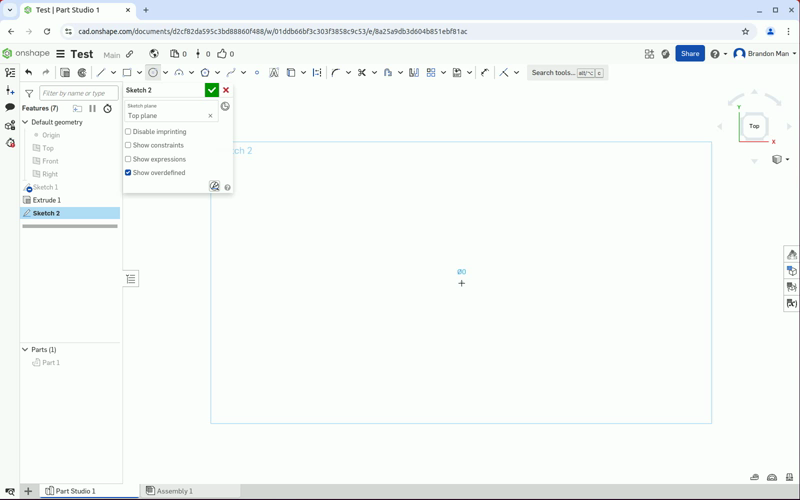
mouse_move(465, 282)
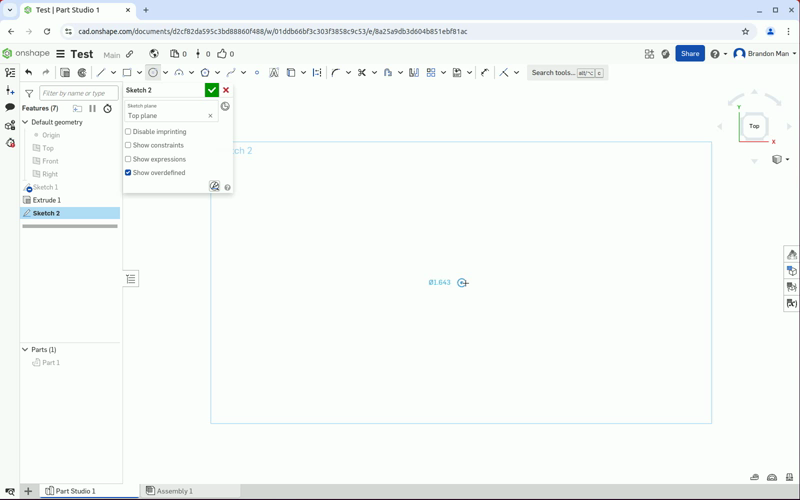
click(465, 282)
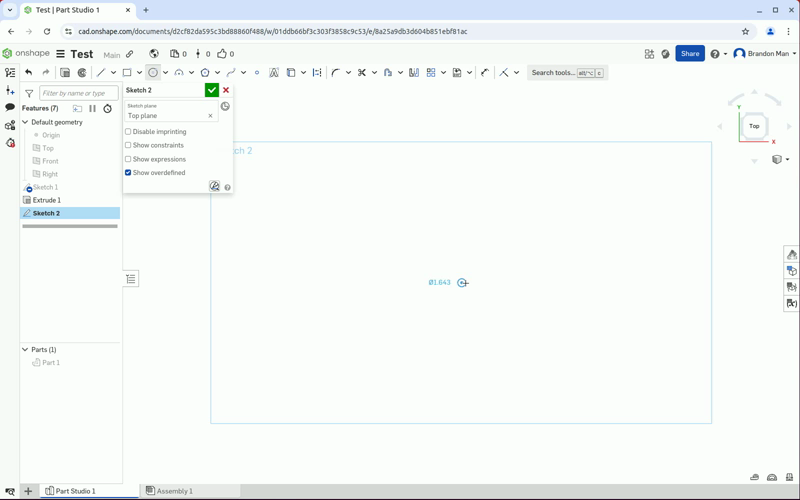
key(esc)
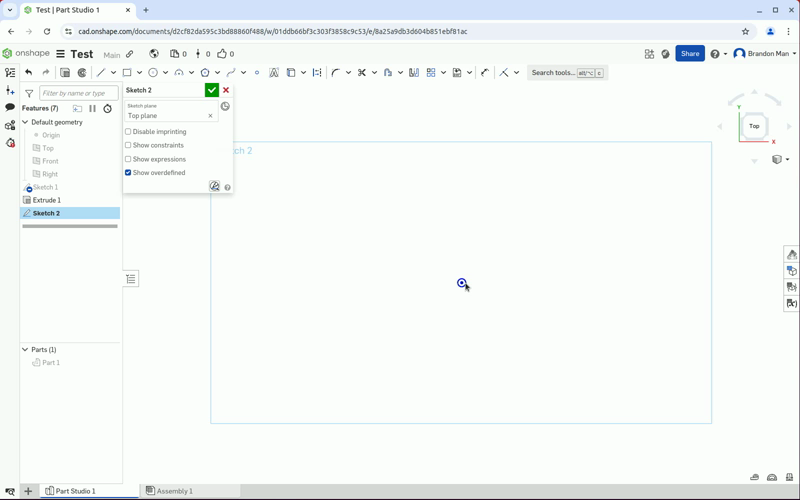
key(c)
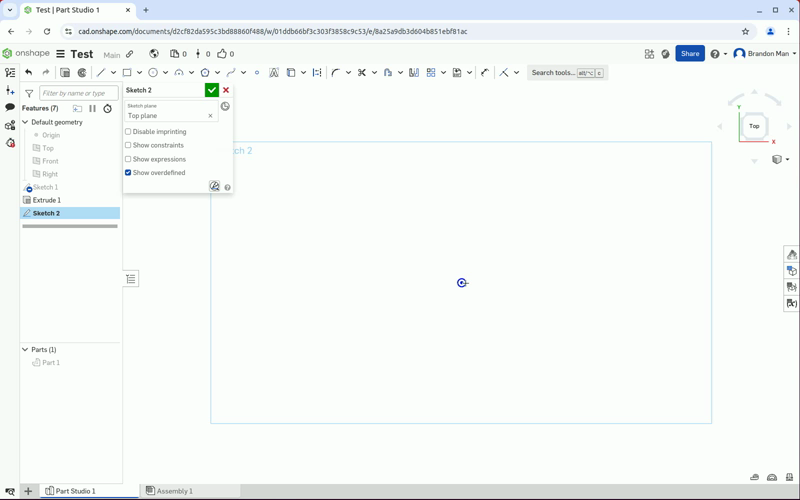
key_down(shift)
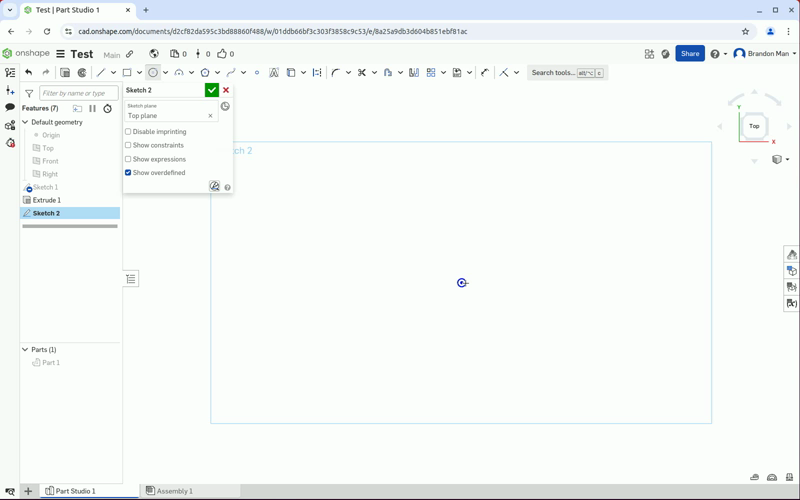
mouse_move(461, 282)
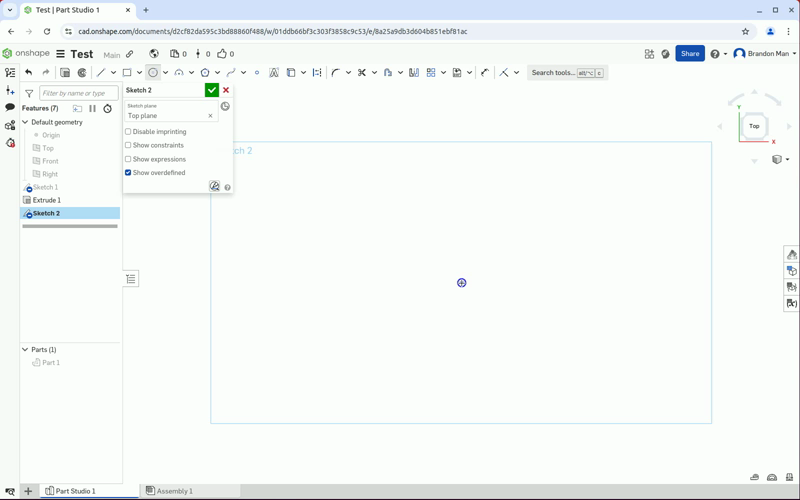
scroll(6)
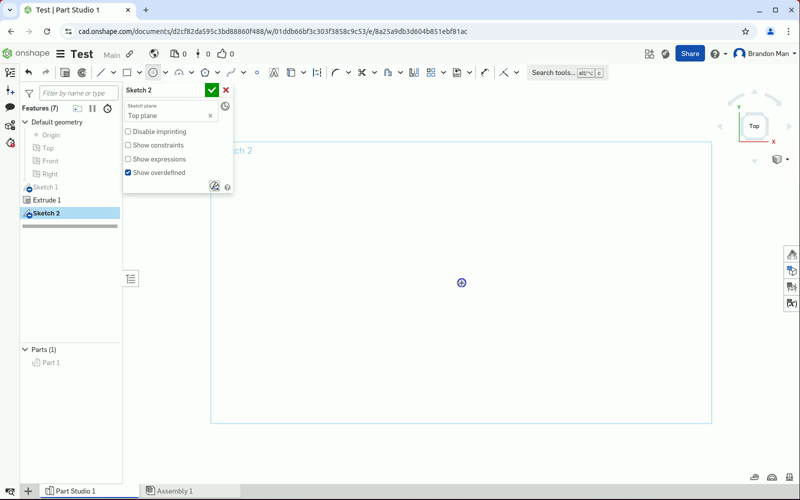
scroll(6)
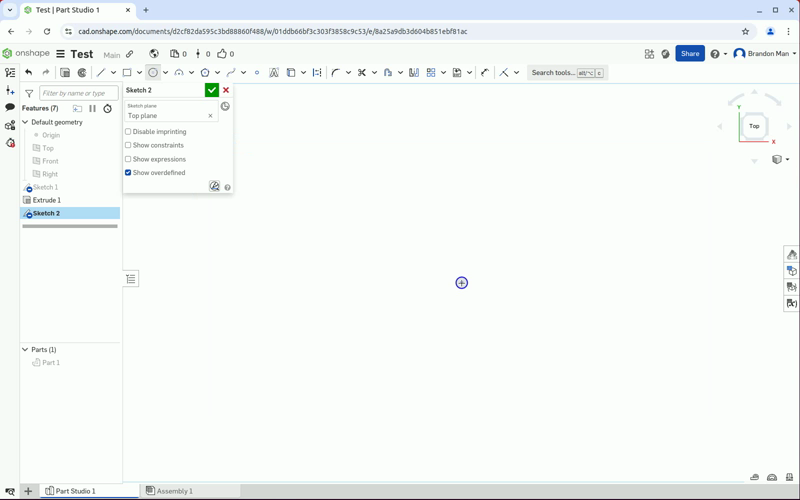
scroll(6)
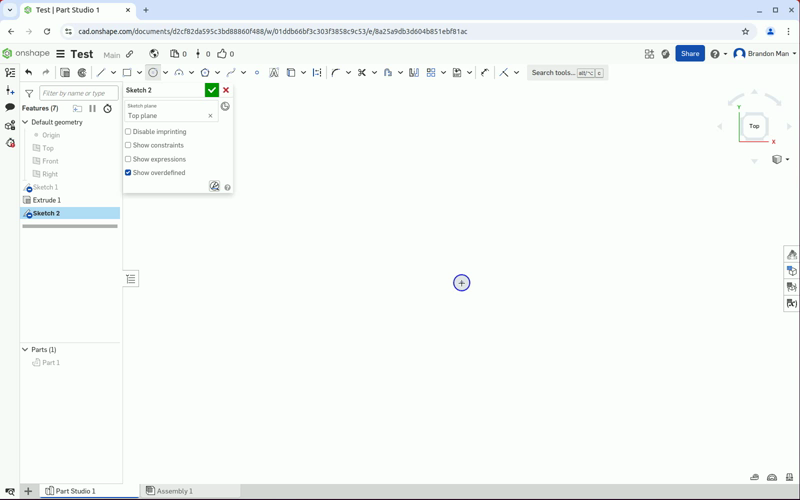
scroll(6)
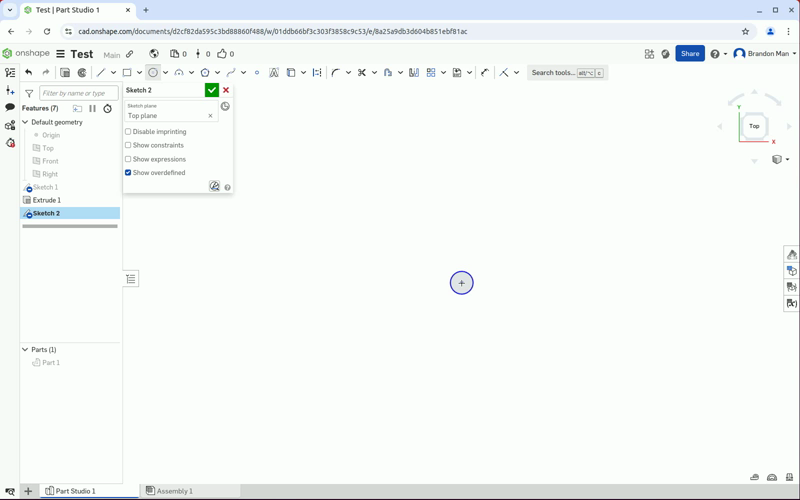
scroll(6)
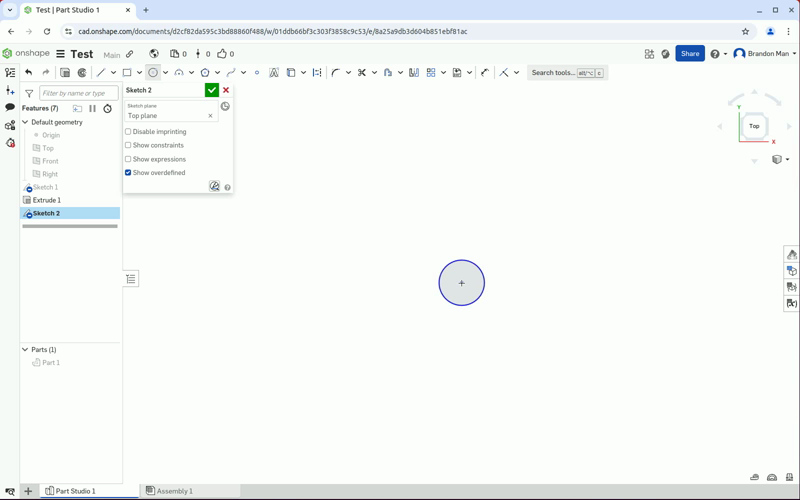
scroll(6)
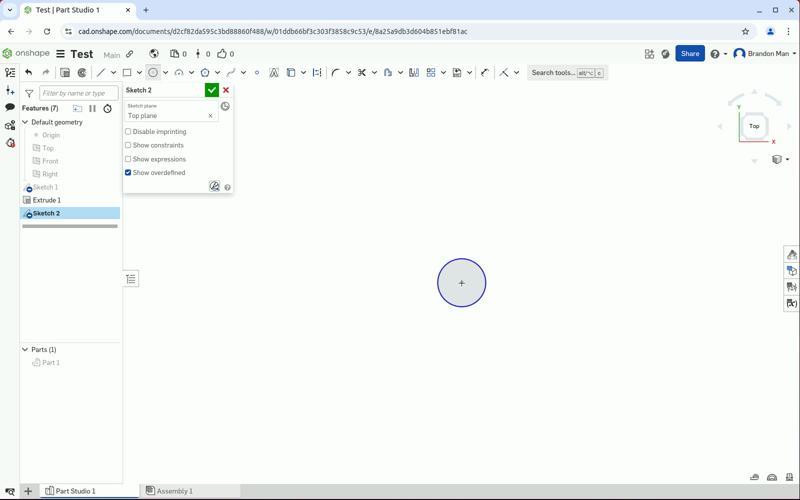
scroll(6)
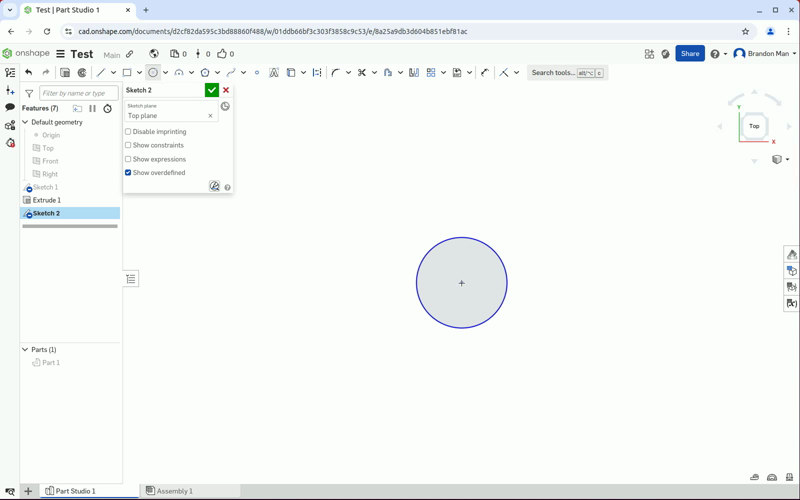
click(461, 282)
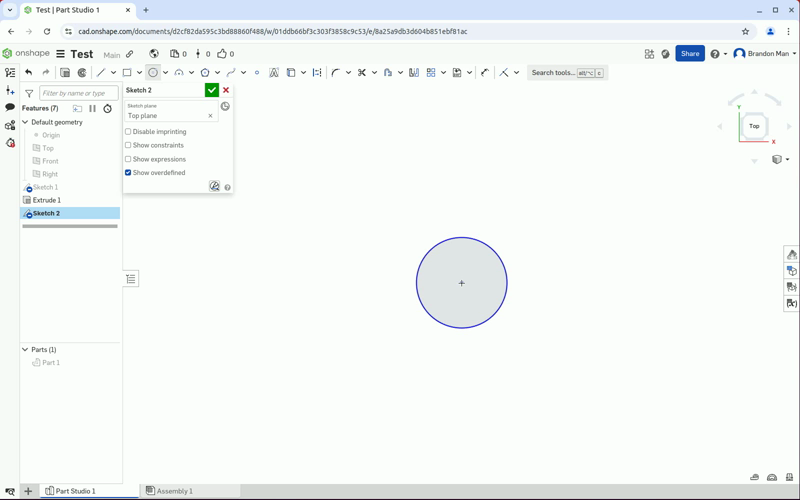
scroll(-6)
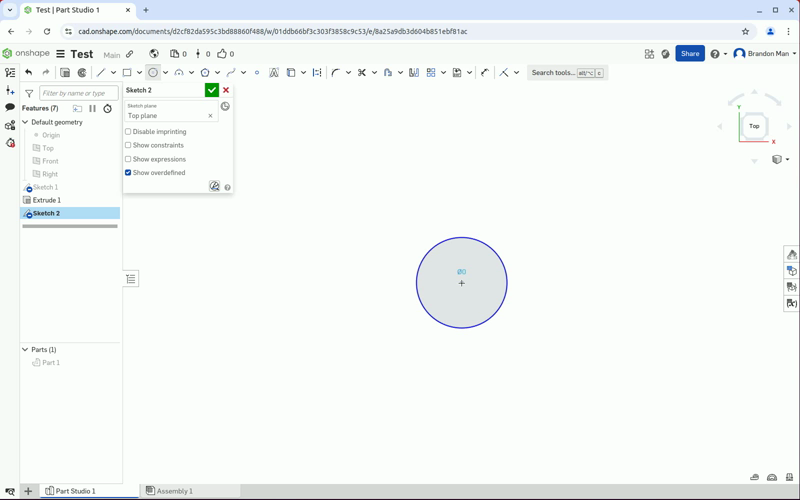
scroll(-6)
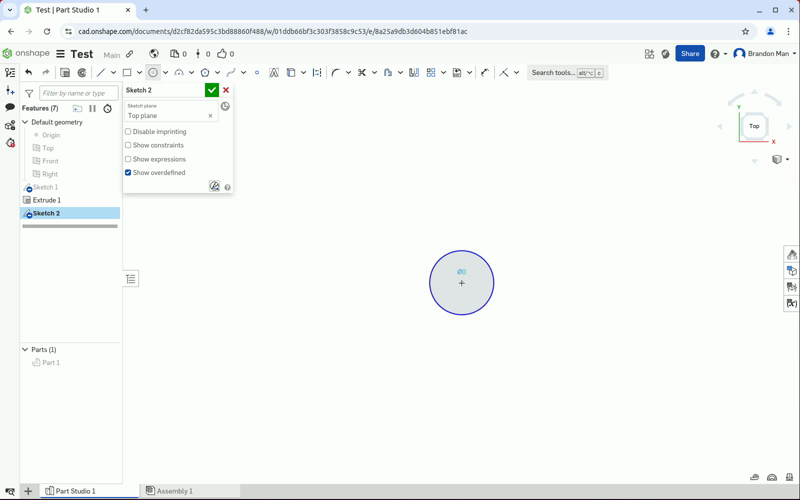
scroll(-6)
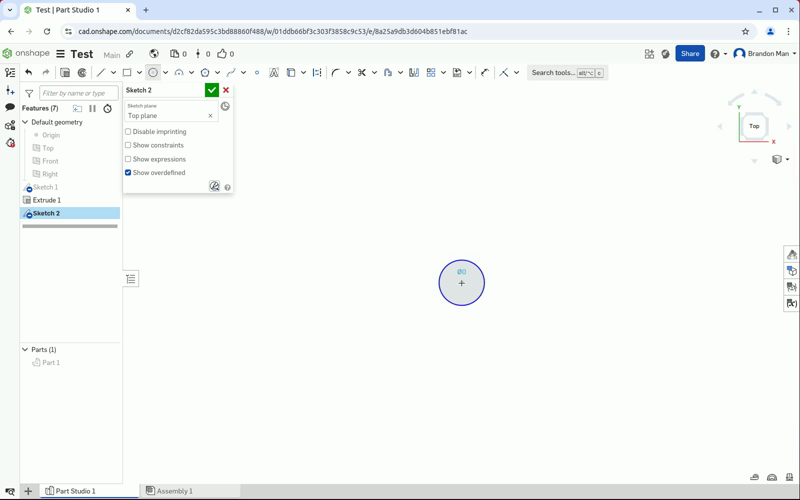
scroll(-6)
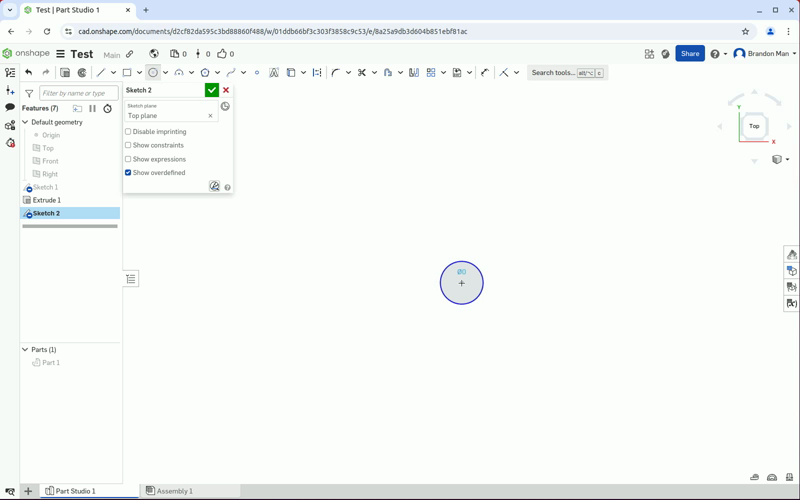
scroll(-6)
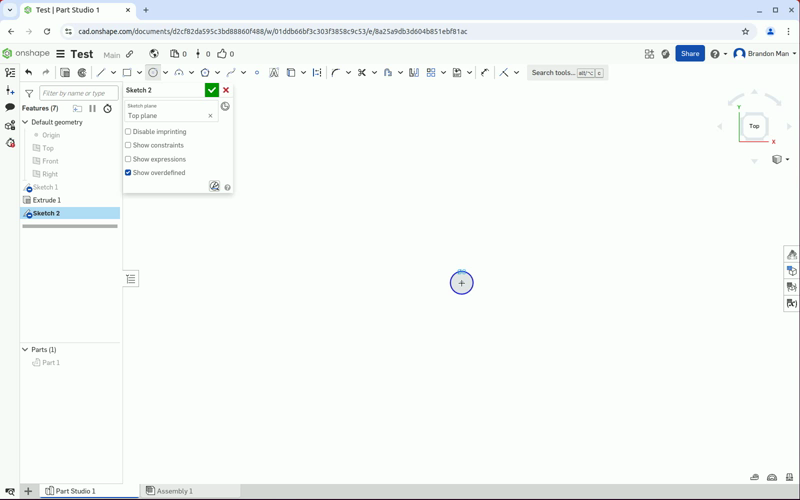
scroll(-6)
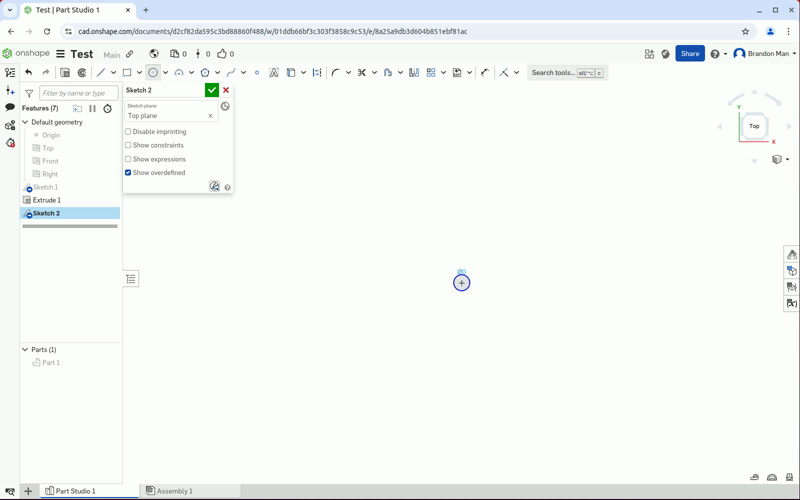
scroll(-6)
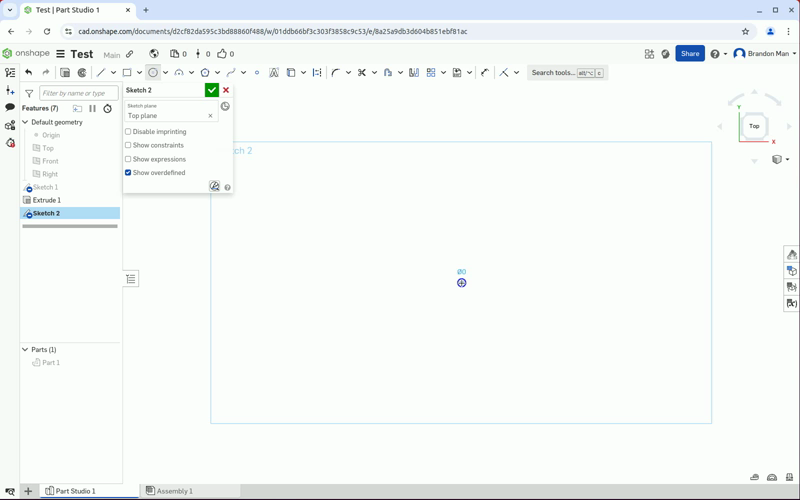
key_up(shift)
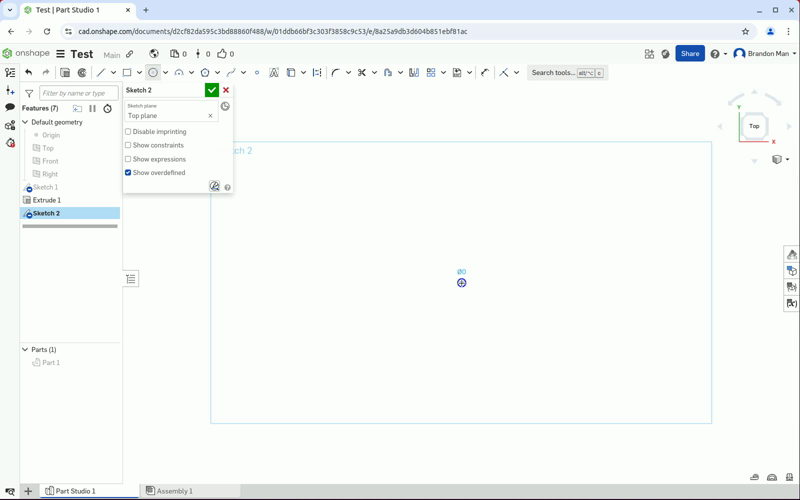
mouse_move(463, 282)
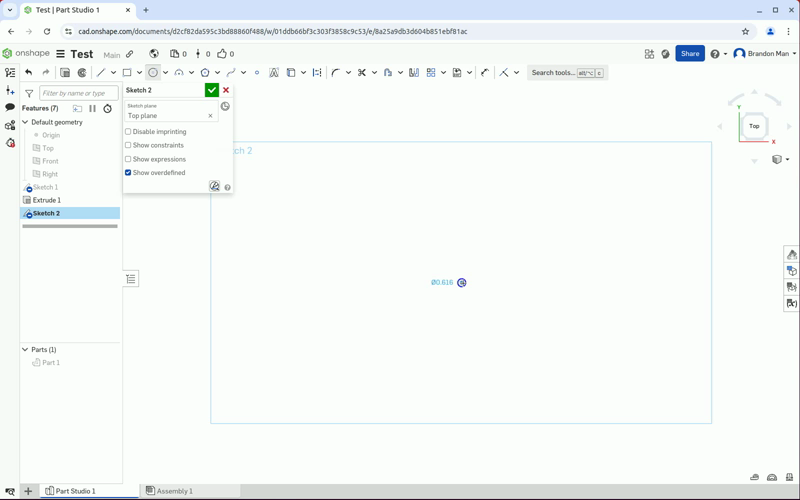
scroll(6)
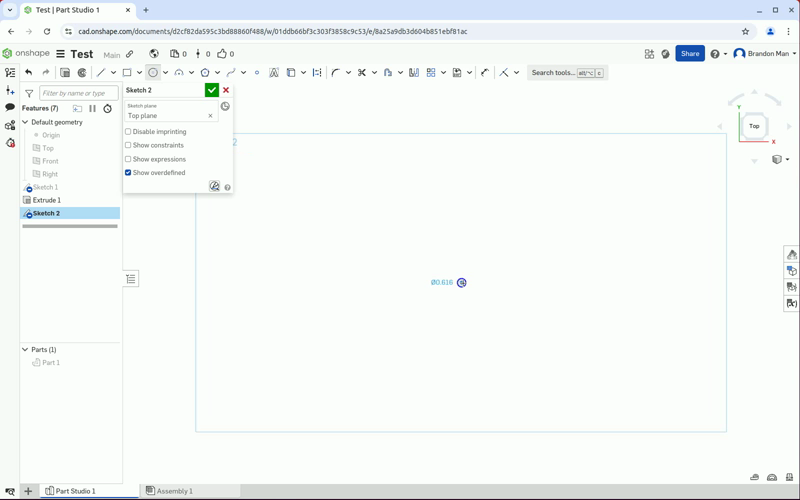
scroll(6)
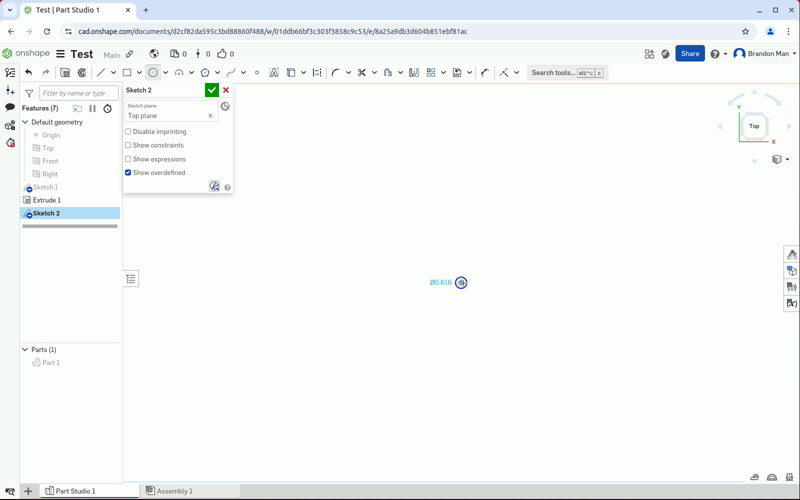
scroll(6)
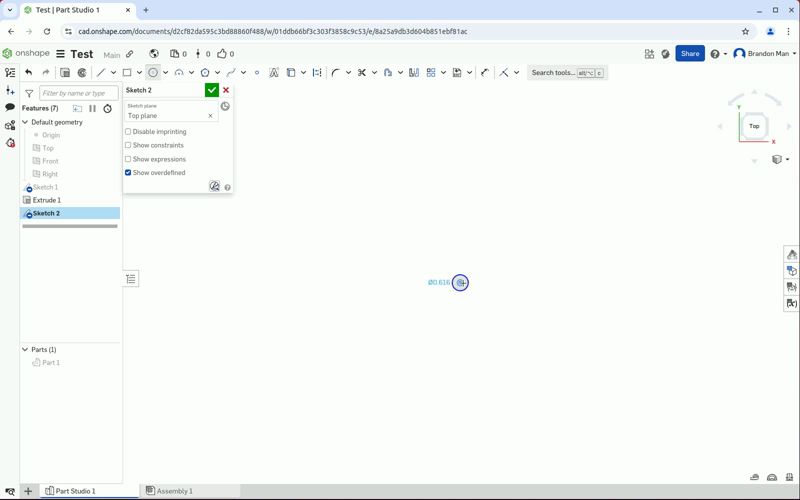
scroll(6)
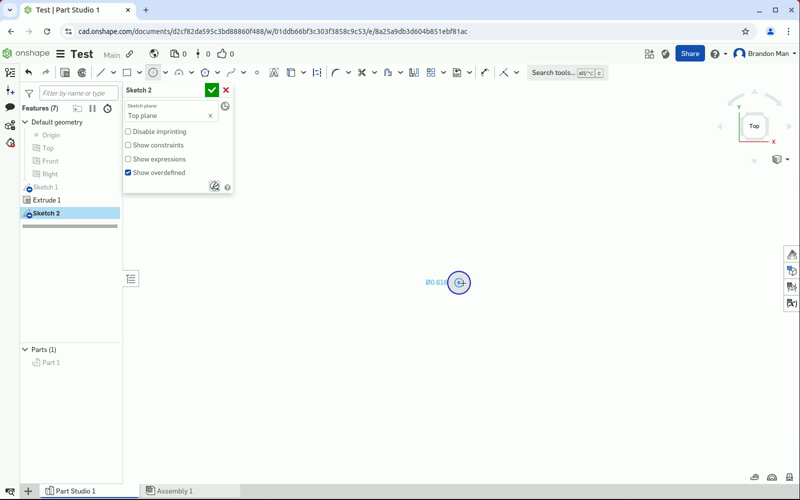
scroll(6)
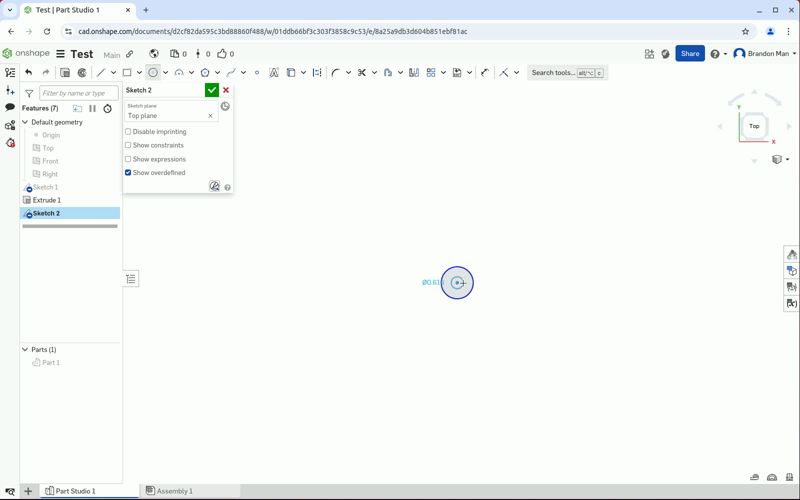
scroll(6)
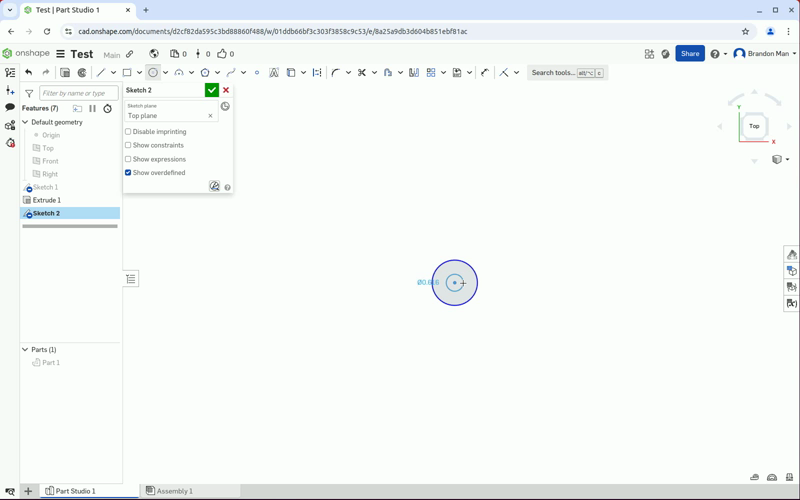
scroll(6)
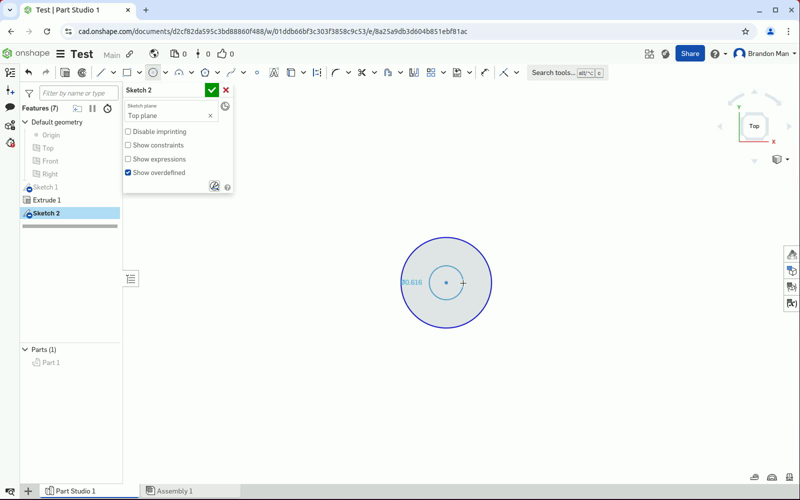
click(463, 282)
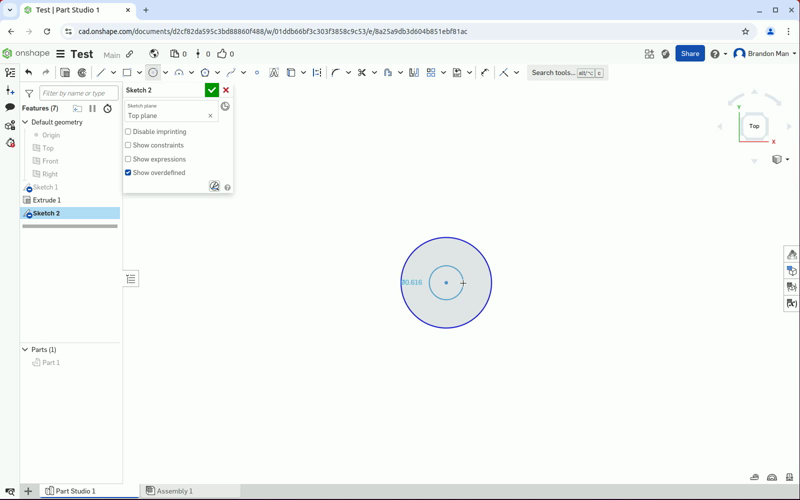
scroll(-6)
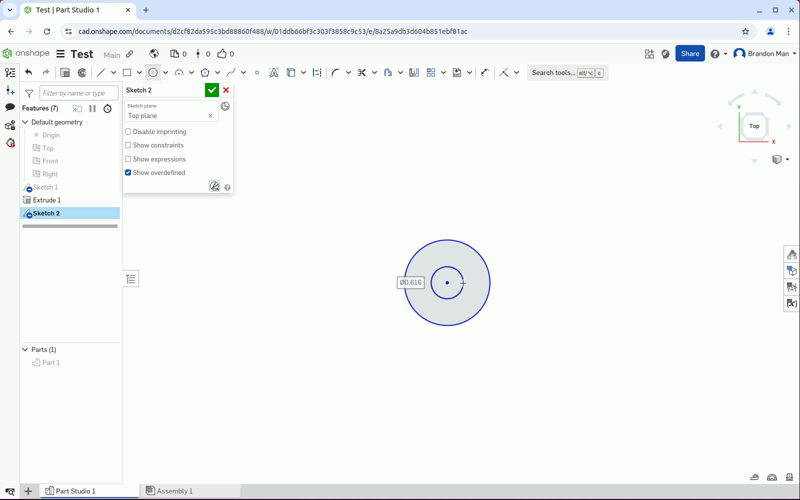
scroll(-6)
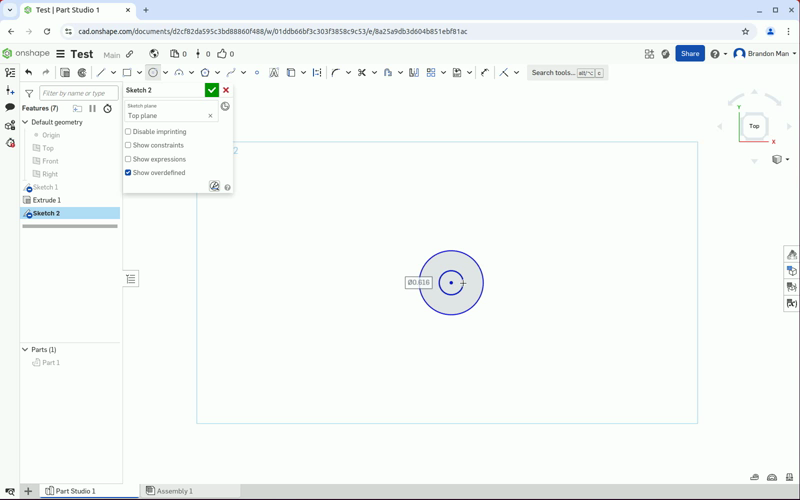
scroll(-6)
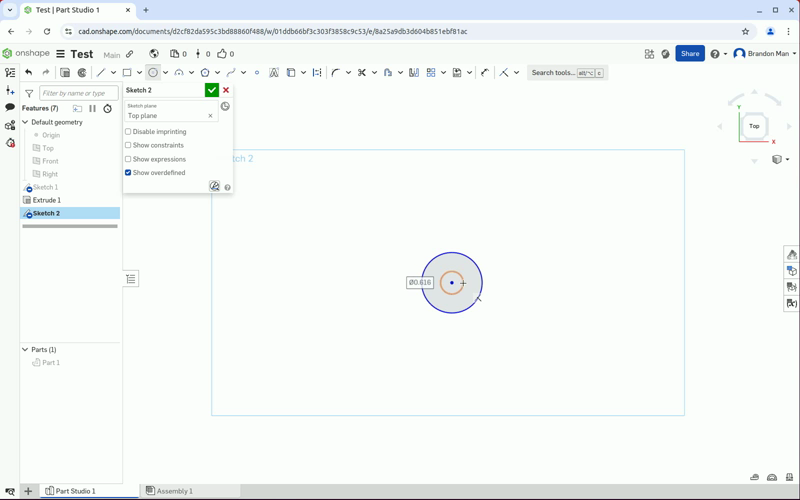
scroll(-6)
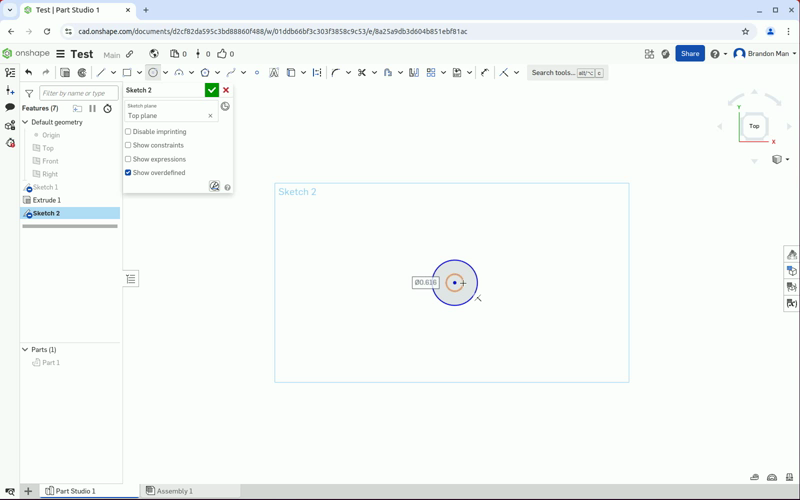
scroll(-6)
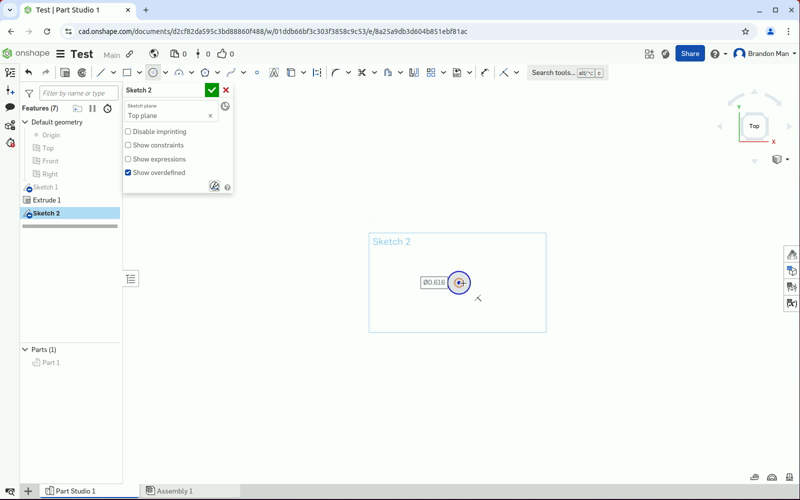
scroll(-6)
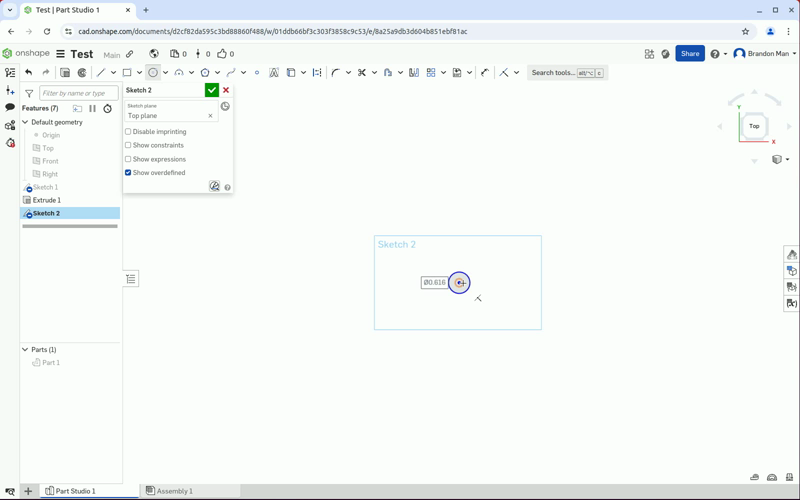
scroll(-6)
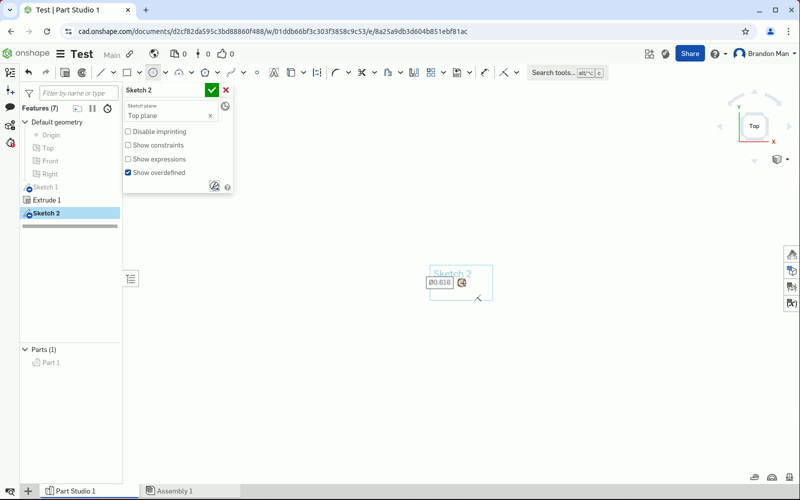
key(esc)
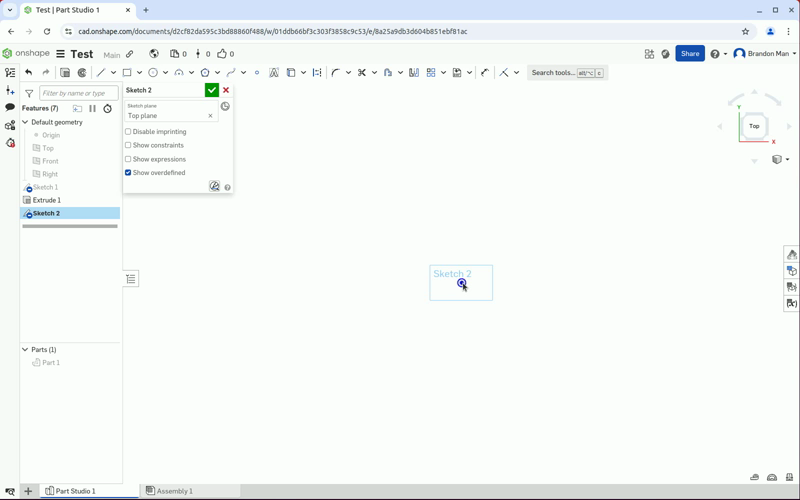
mouse_move(463, 281)
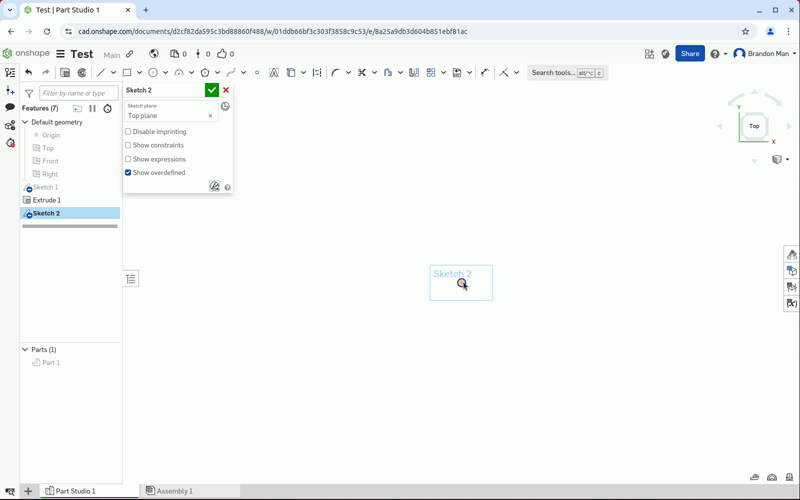
scroll(6)
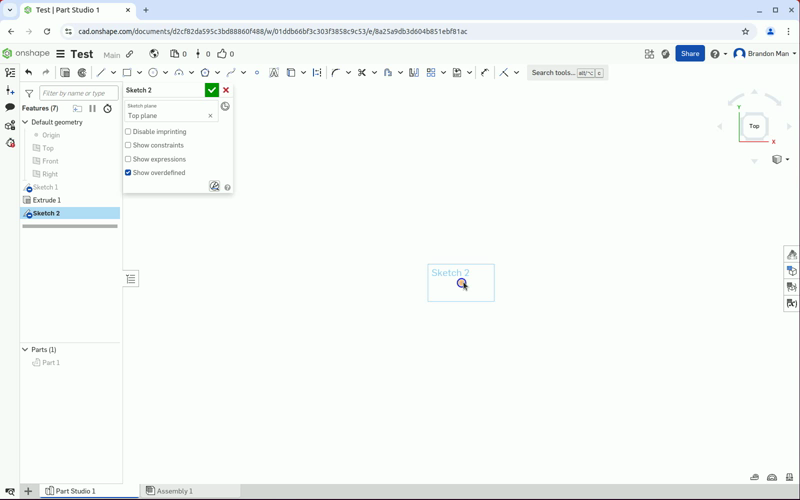
scroll(6)
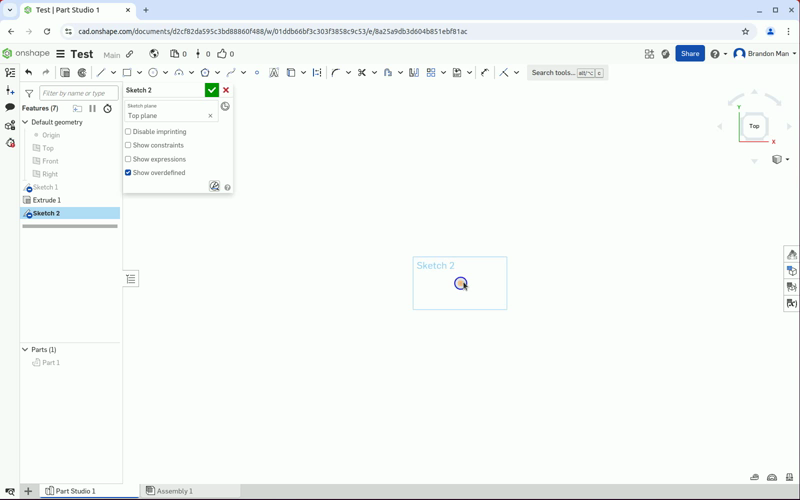
scroll(6)
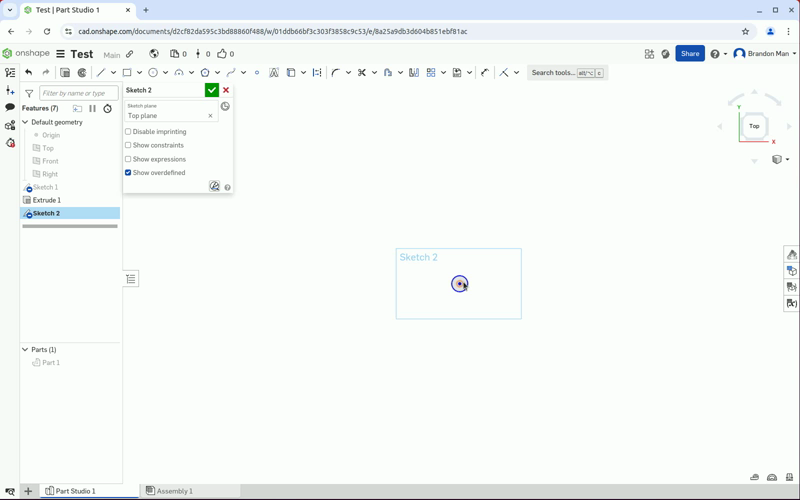
scroll(6)
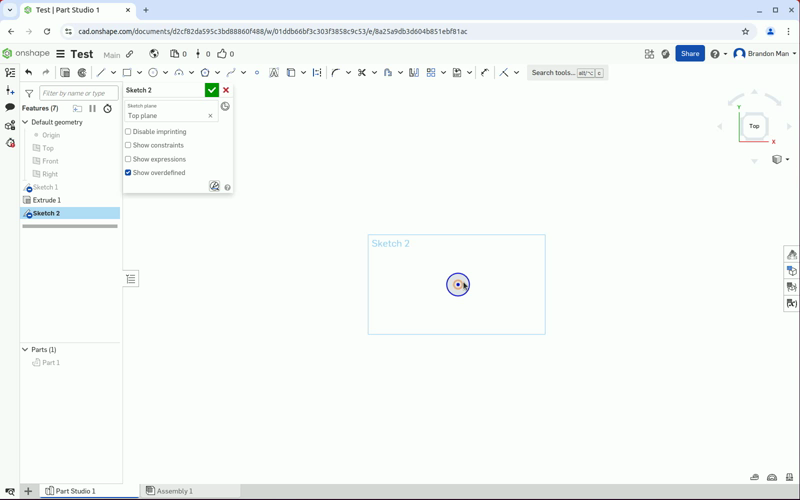
scroll(6)
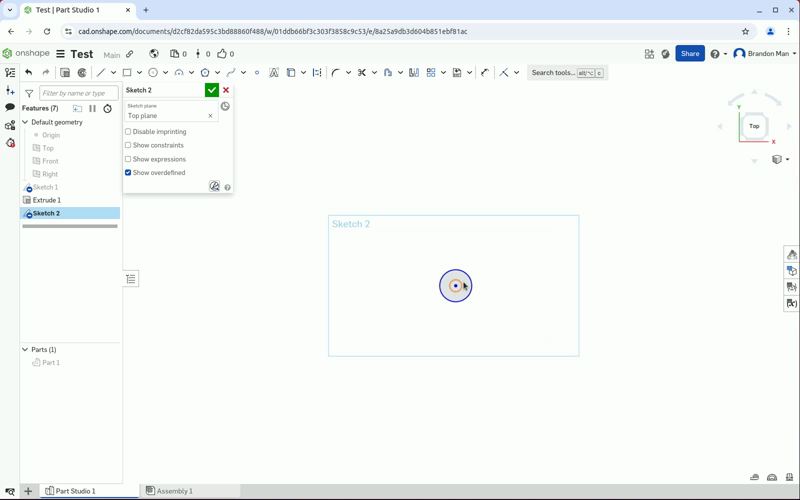
scroll(6)
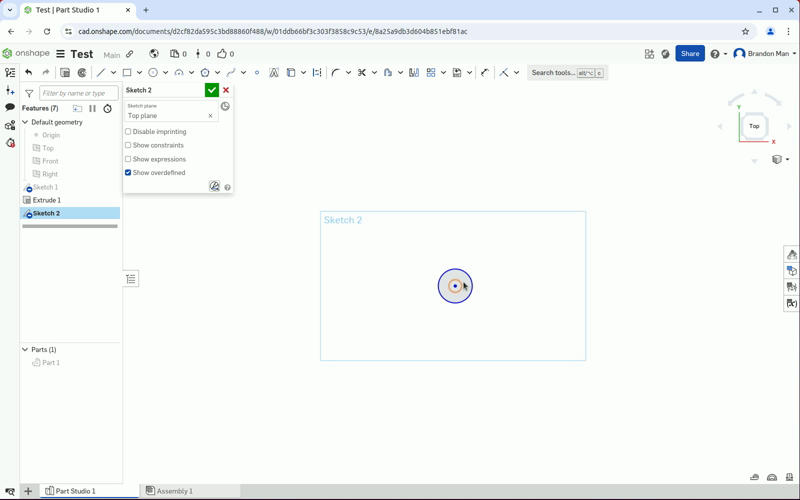
scroll(6)
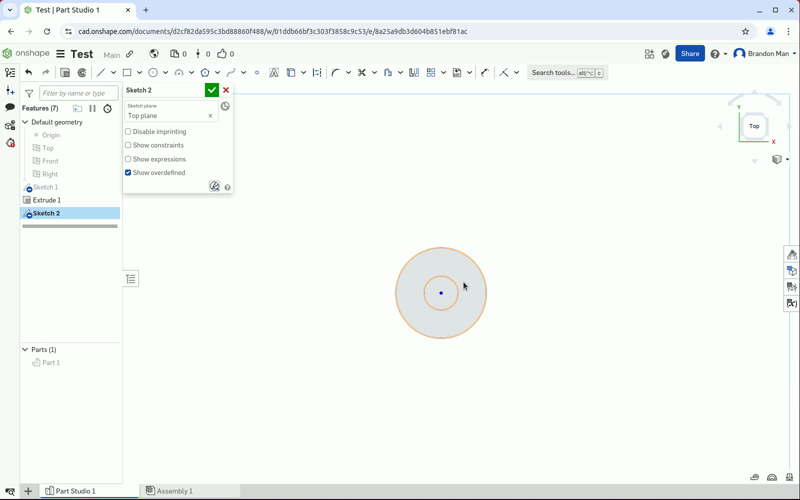
click(463, 281)
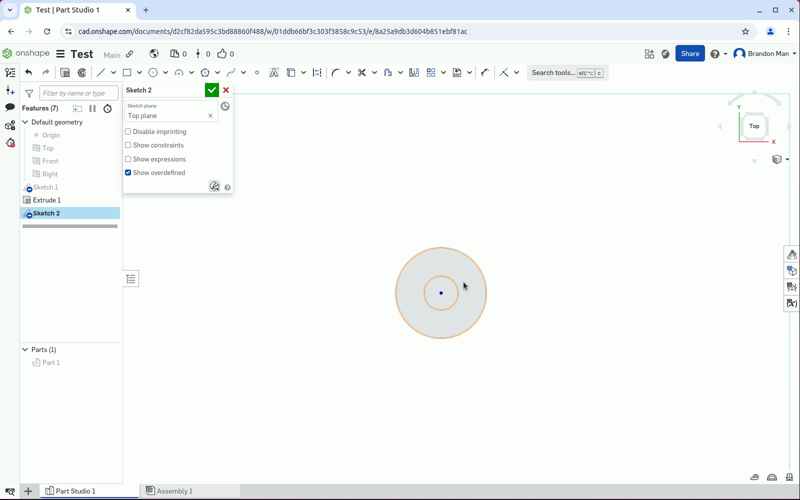
scroll(-6)
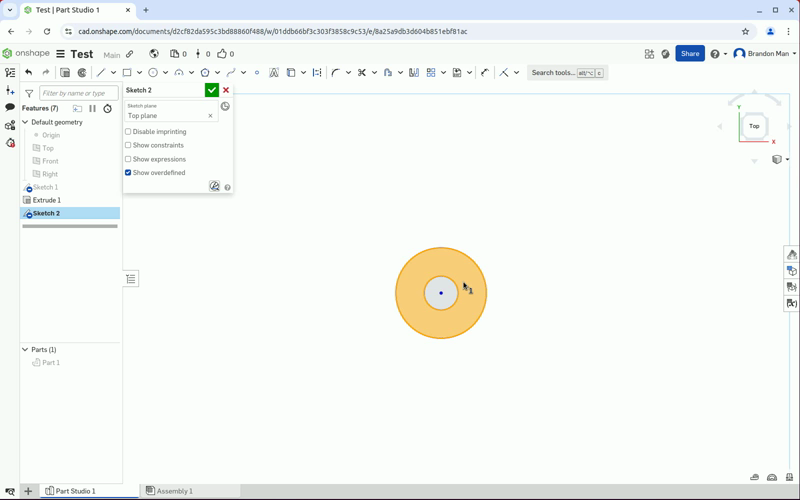
scroll(-6)
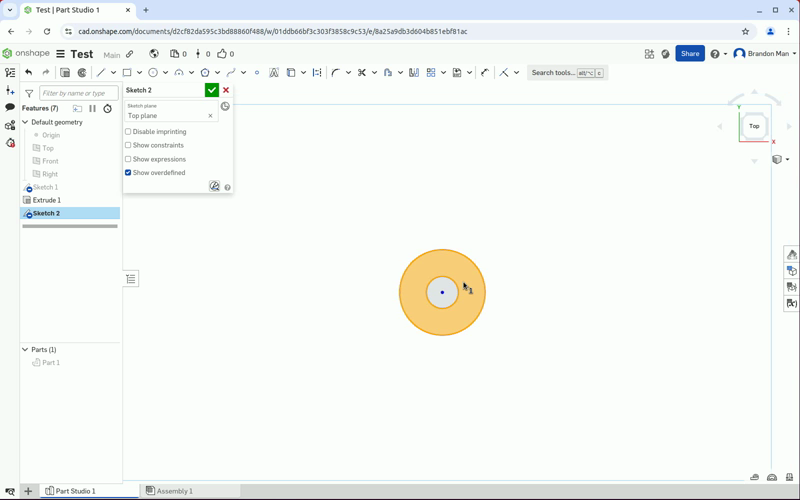
scroll(-6)
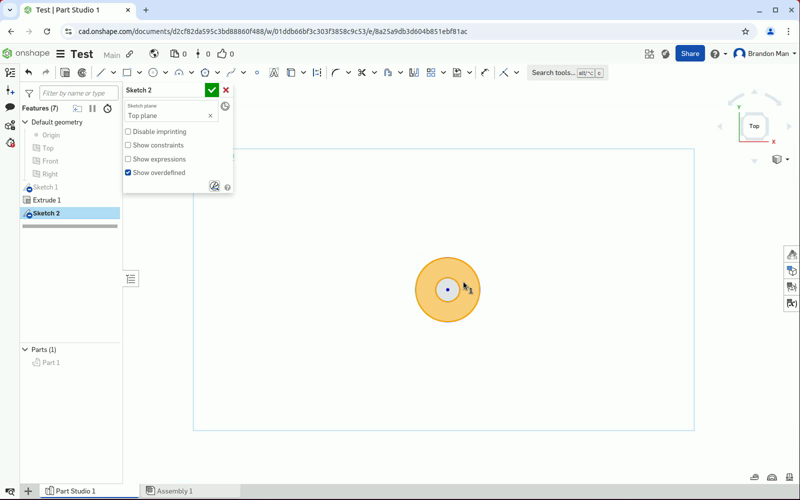
scroll(-6)
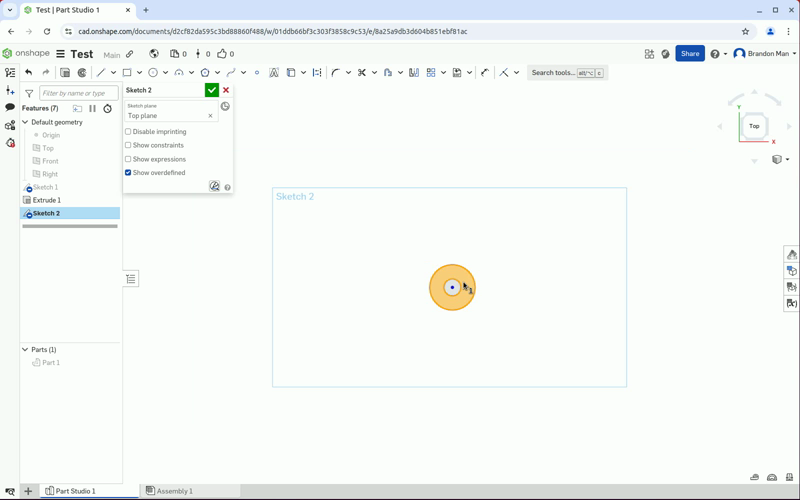
scroll(-6)
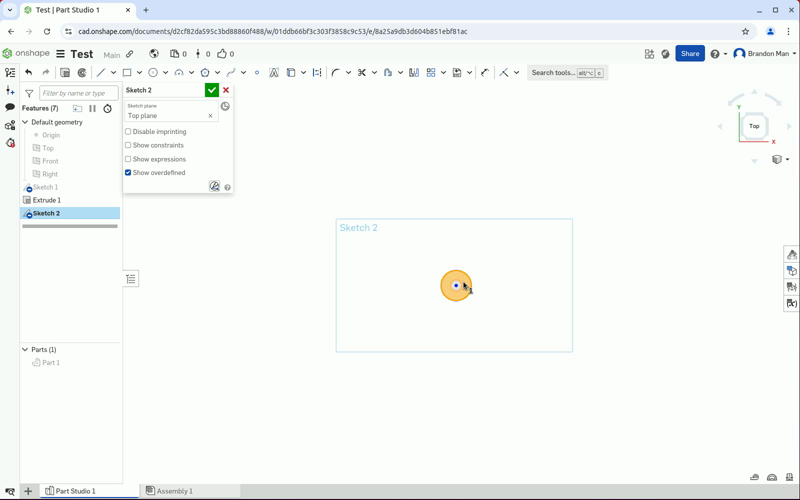
scroll(-6)
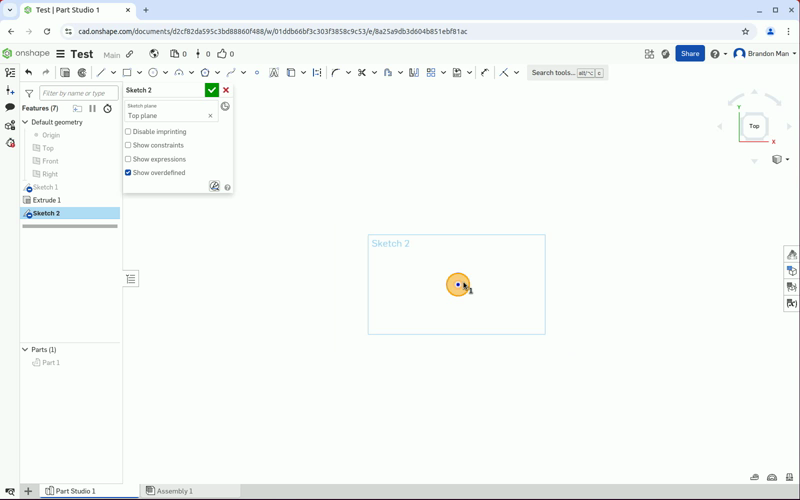
scroll(-6)
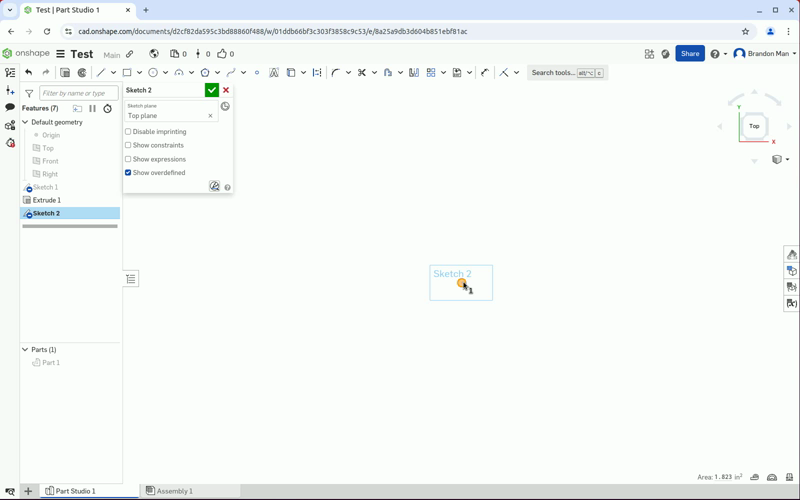
mouse_move(73, 352)
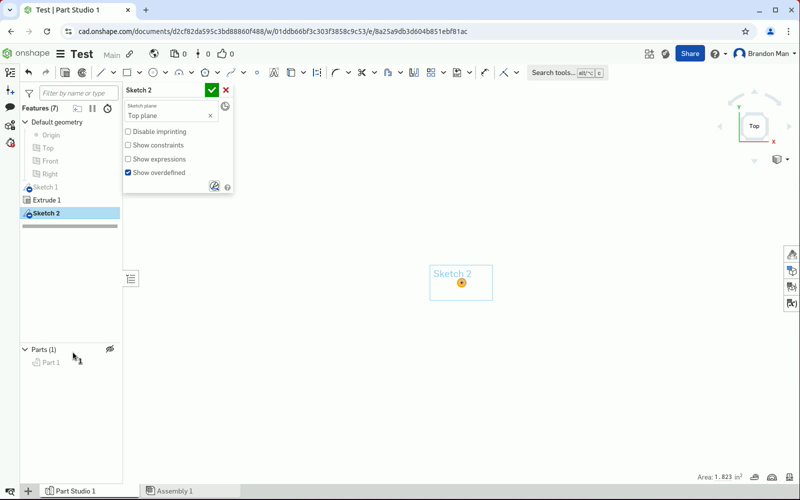
key(shift+y)
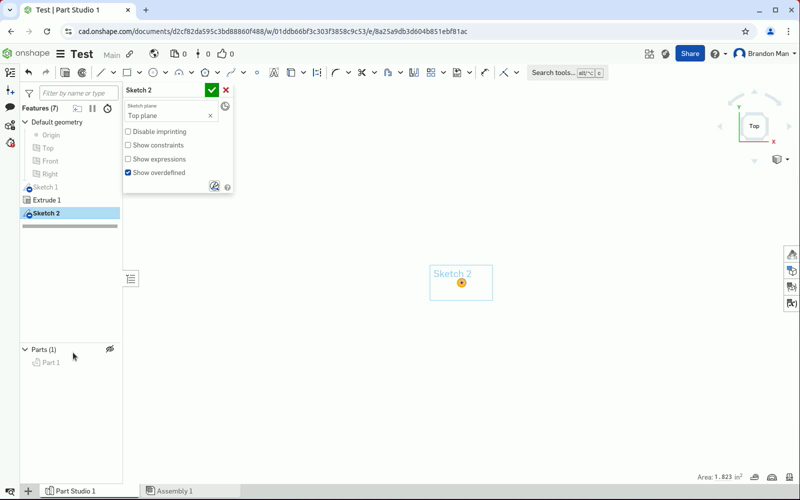
key(shift+e)
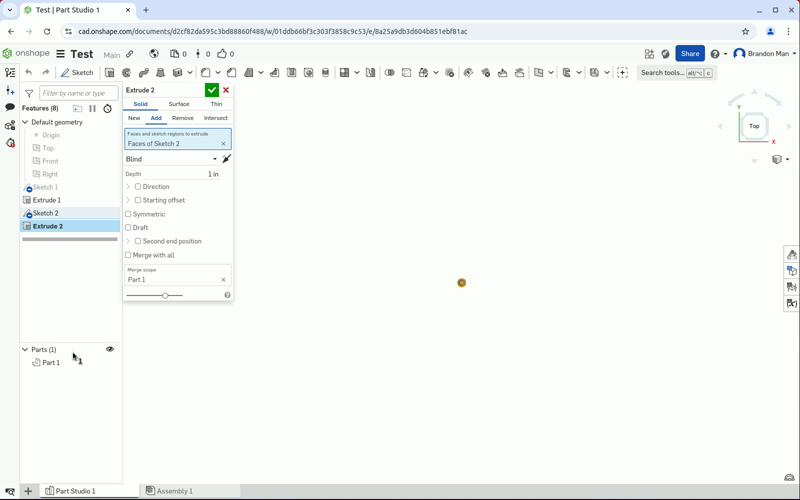
mouse_move(143, 106)
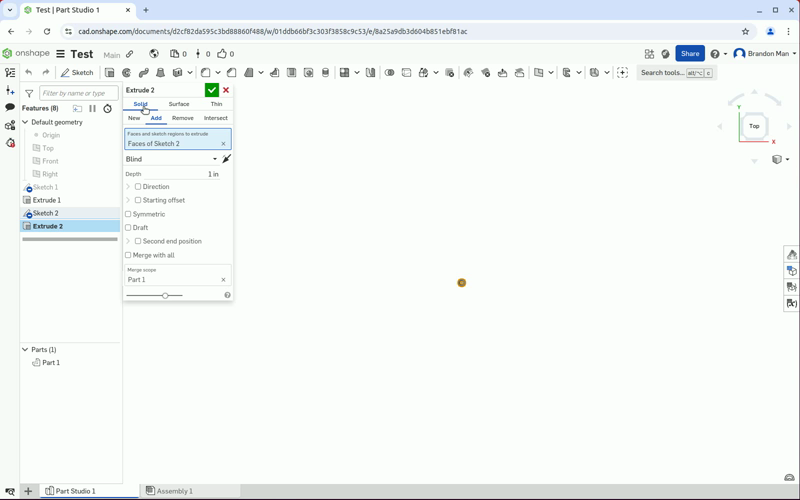
click(143, 106)
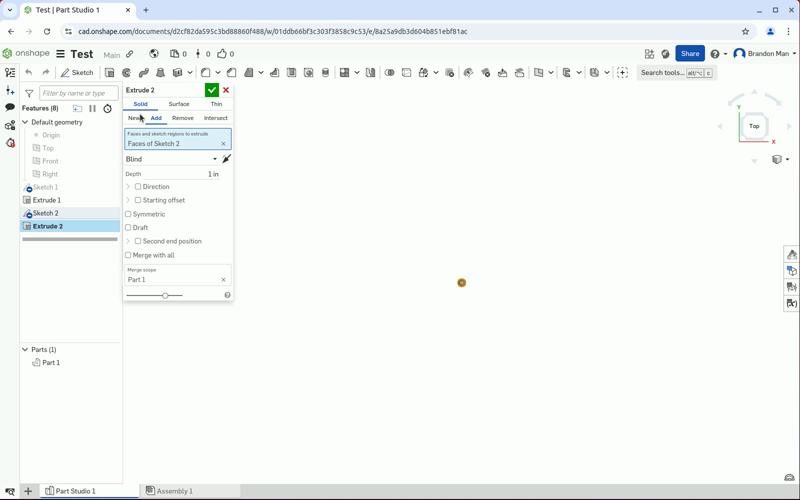
mouse_move(137, 120)
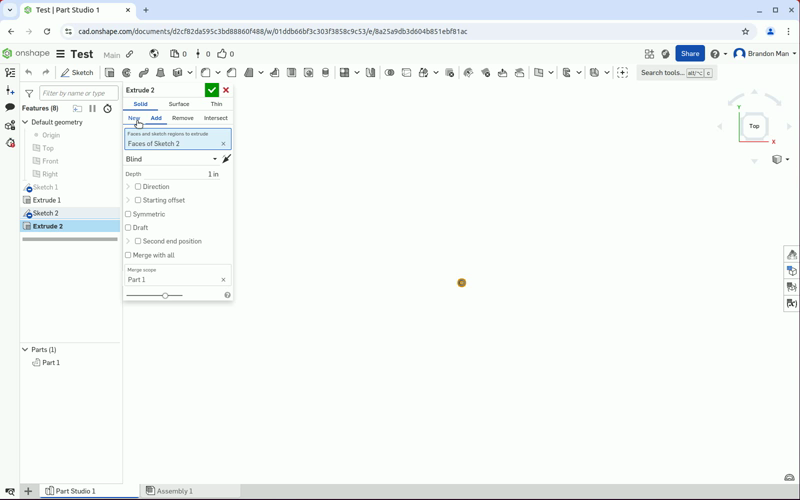
click(137, 120)
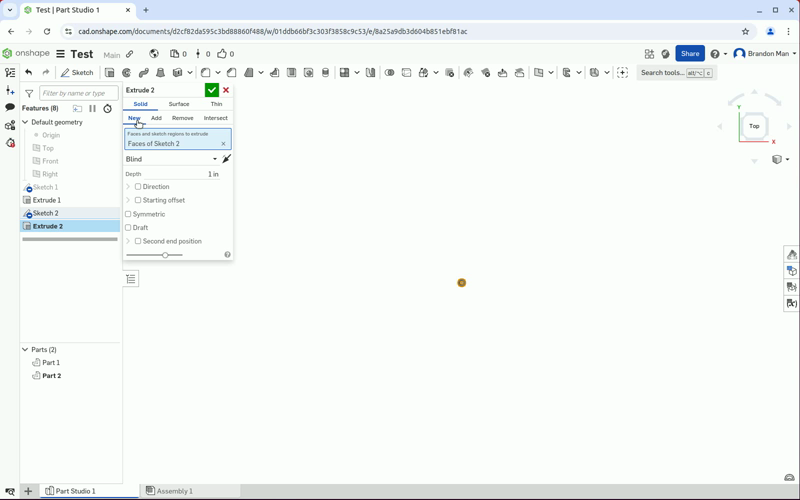
key(tab, 4)
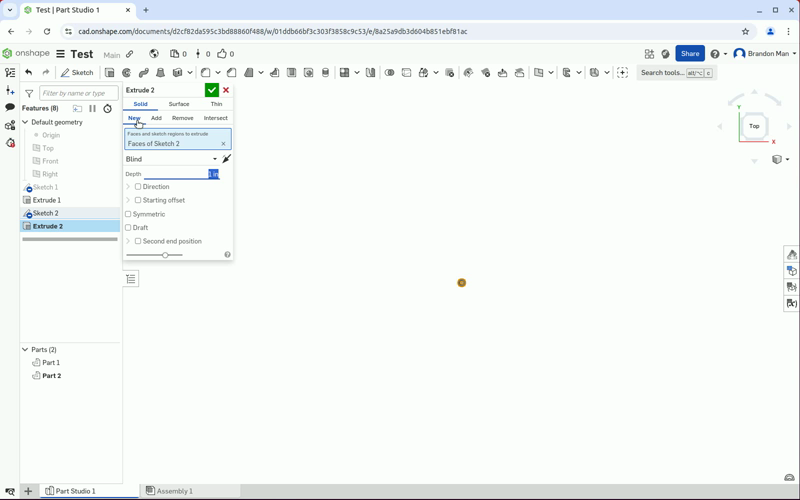
text(0.481)
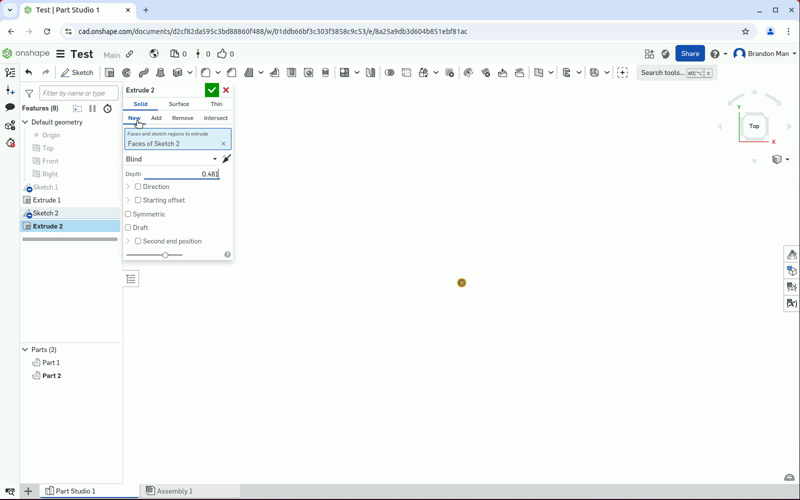
key(enter)
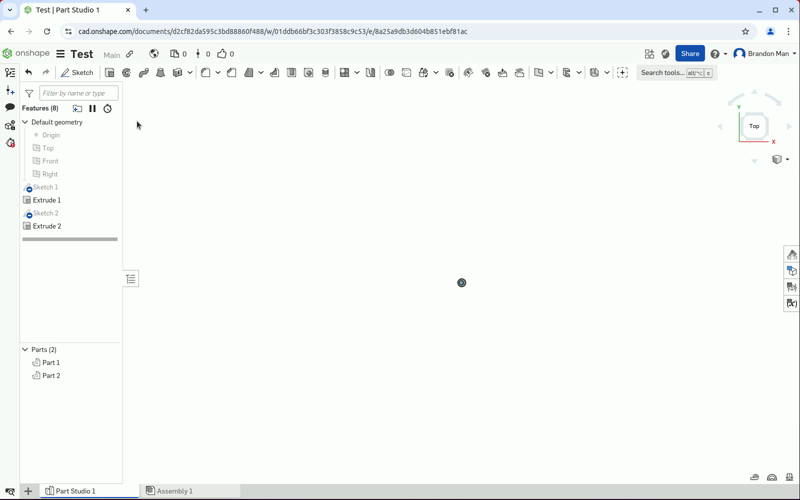
key(shift+h)
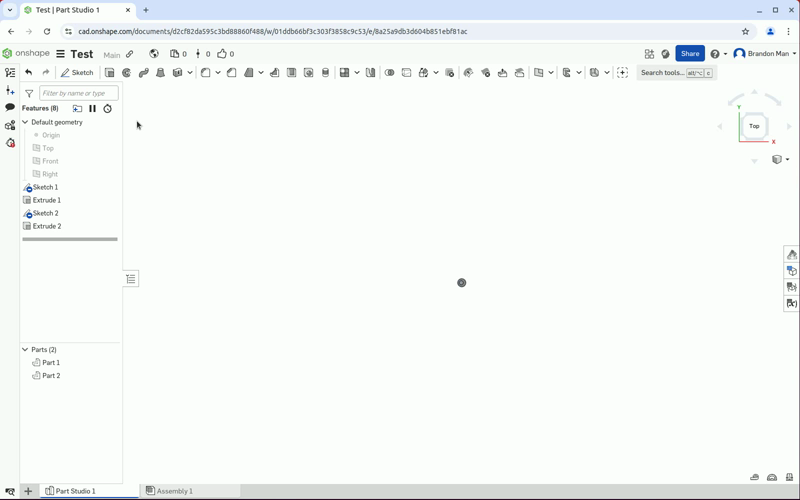
key(shift+h)
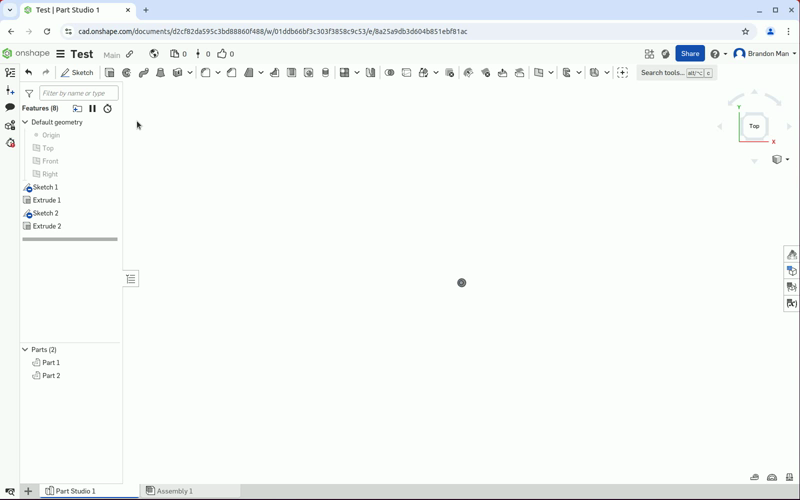
key(shift+7)
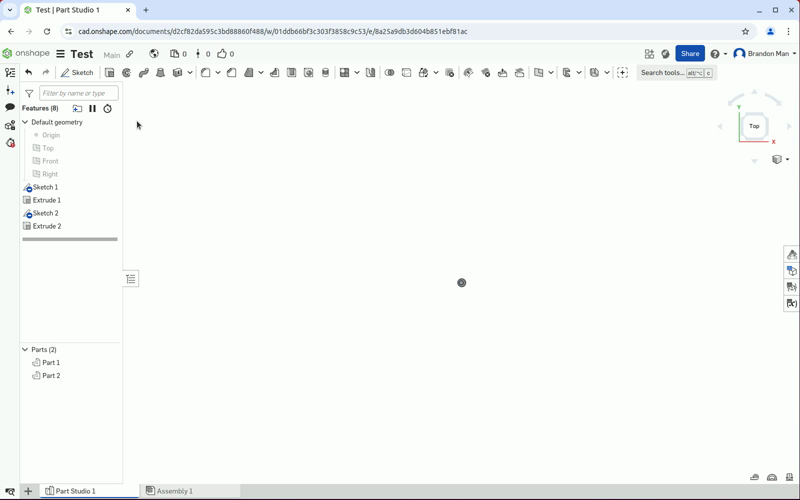
key(up, 3)
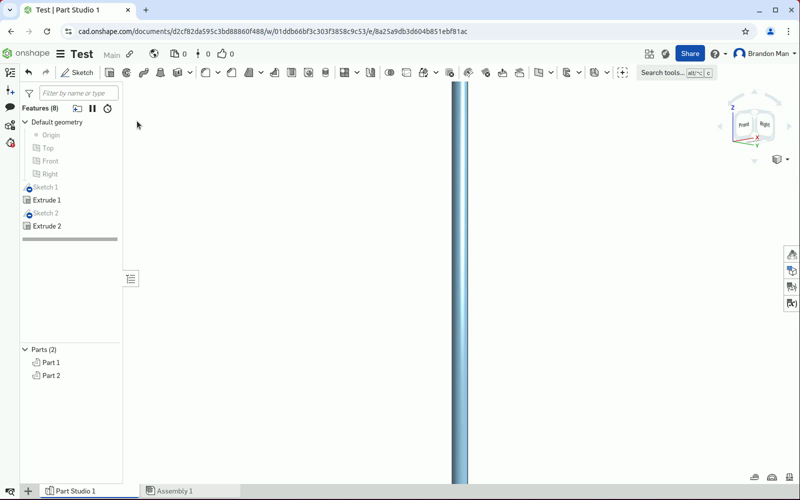
key(left, 3)
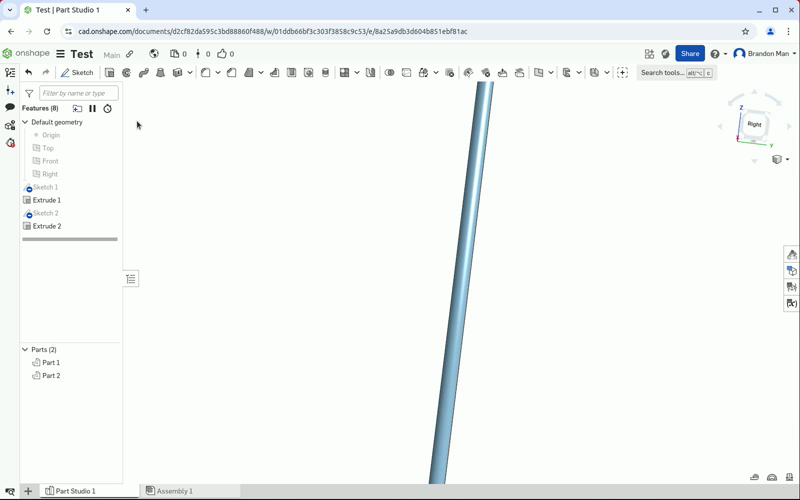
key(right, 3)
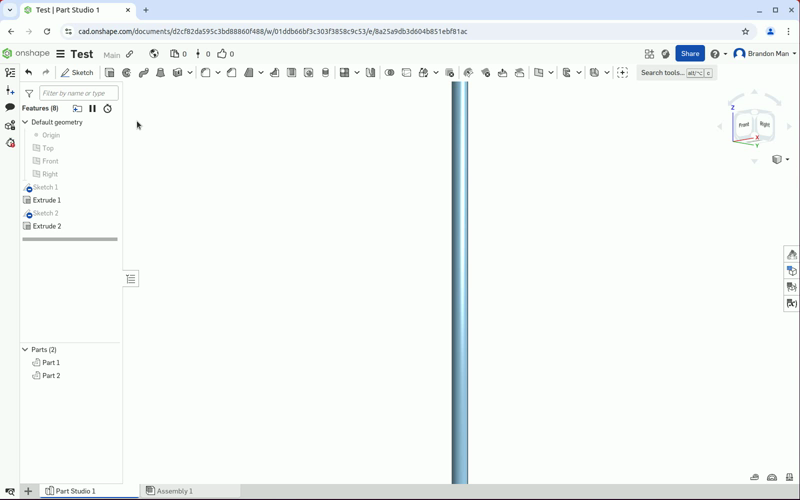
key(down, 3)
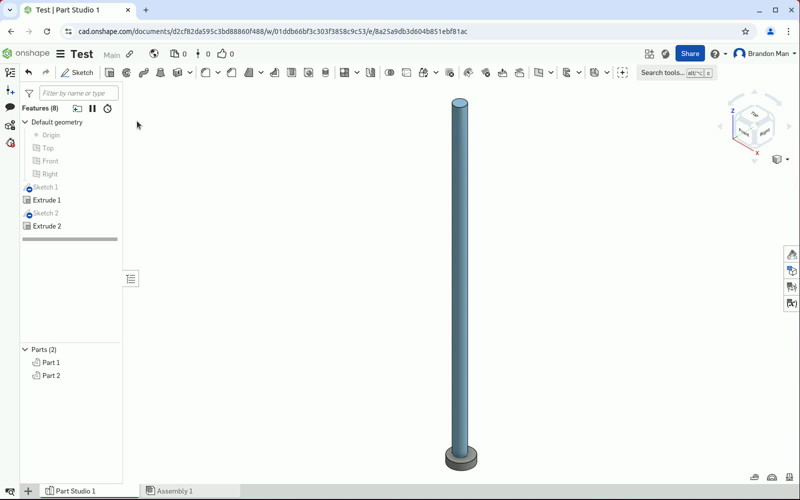
mouse_move(73, 189)
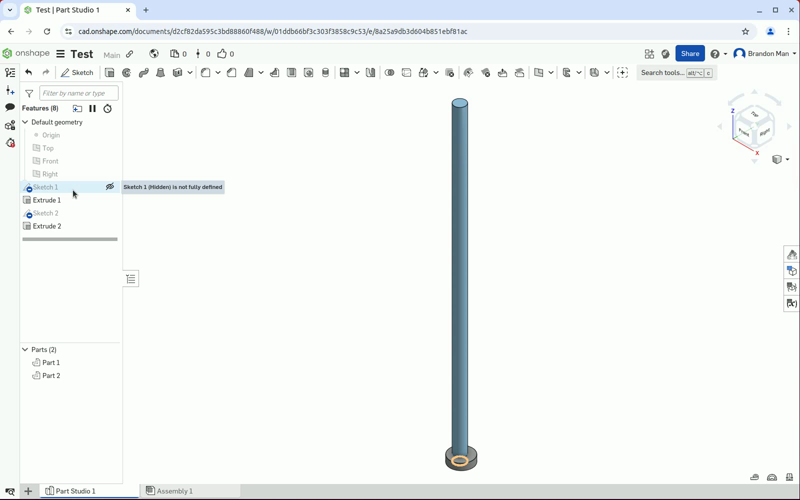
click(73, 189)